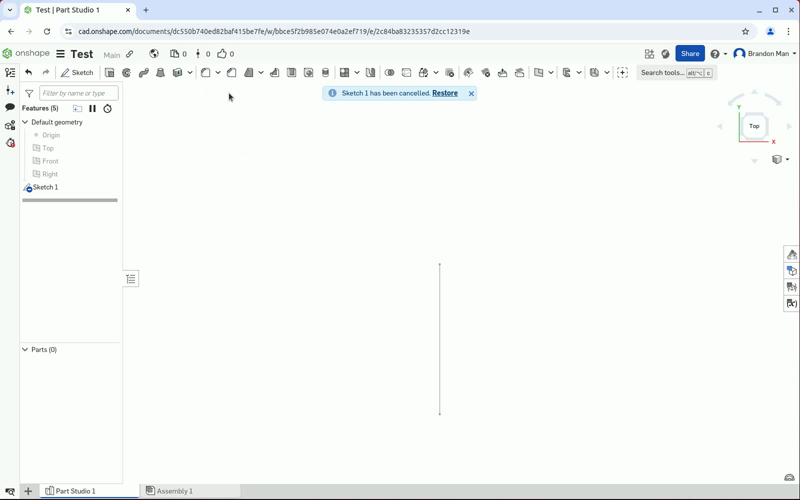
key(shift+h)
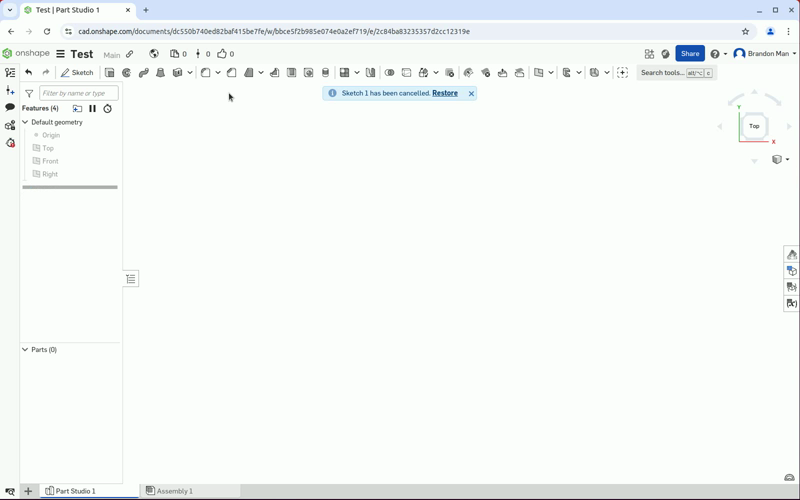
key(shift+s)
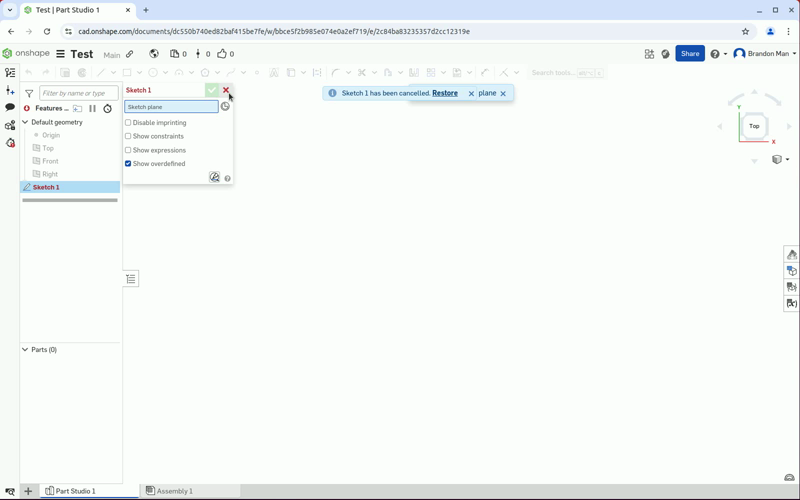
mouse_move(73, 150)
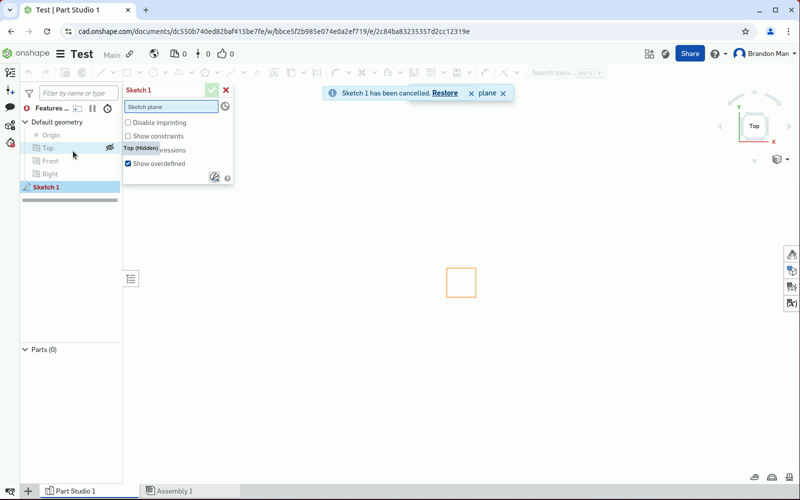
click(73, 150)
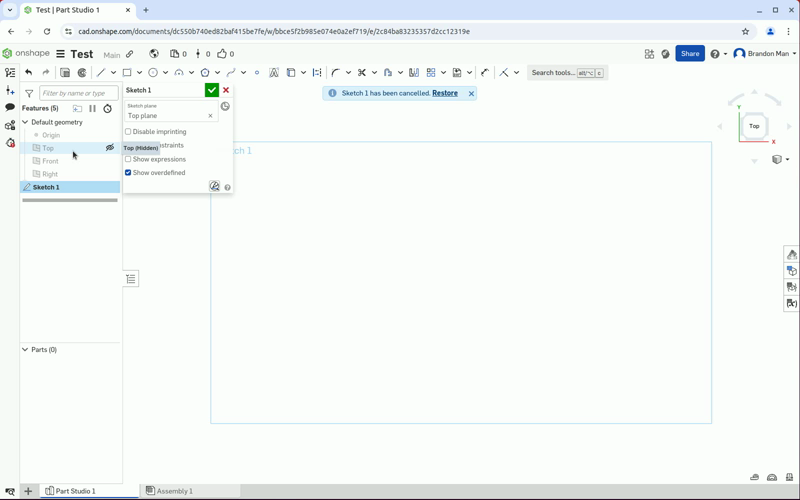
mouse_move(73, 352)
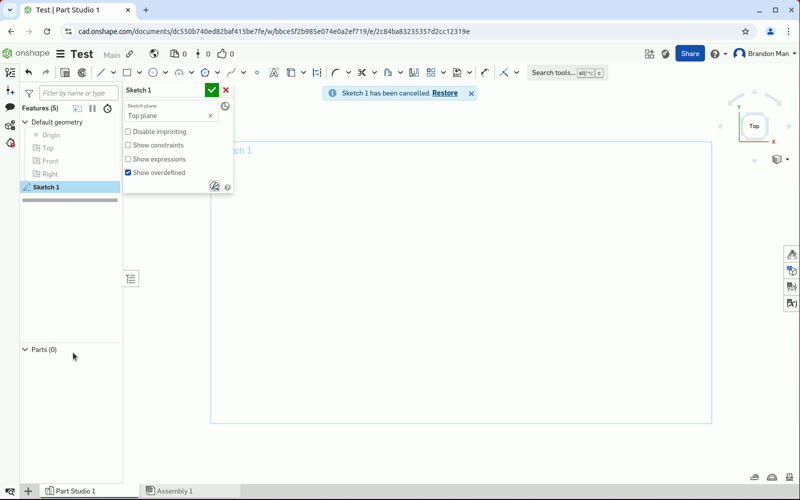
key(y)
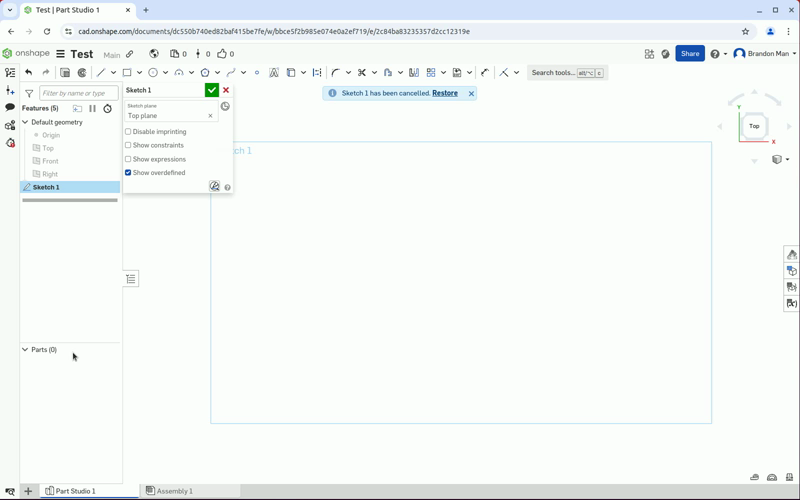
key(l)
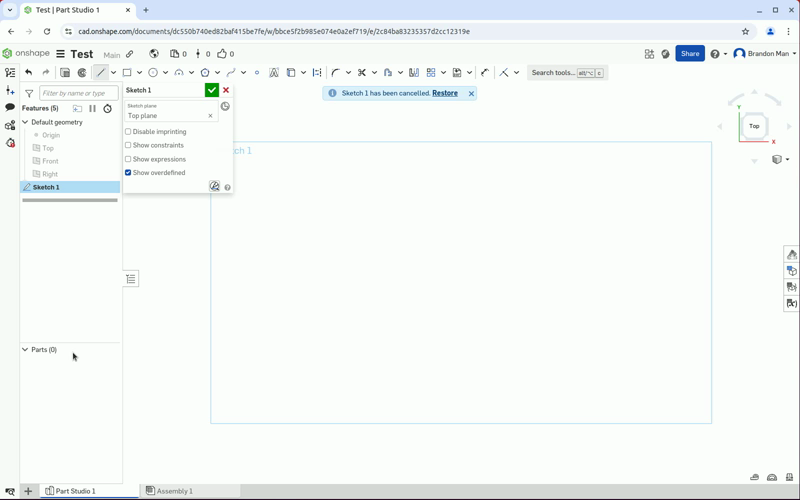
key_down(shift)
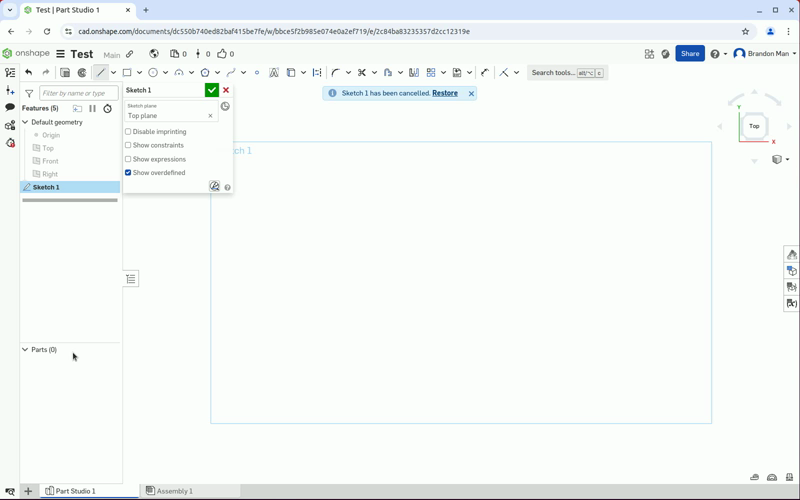
mouse_move(356, 376)
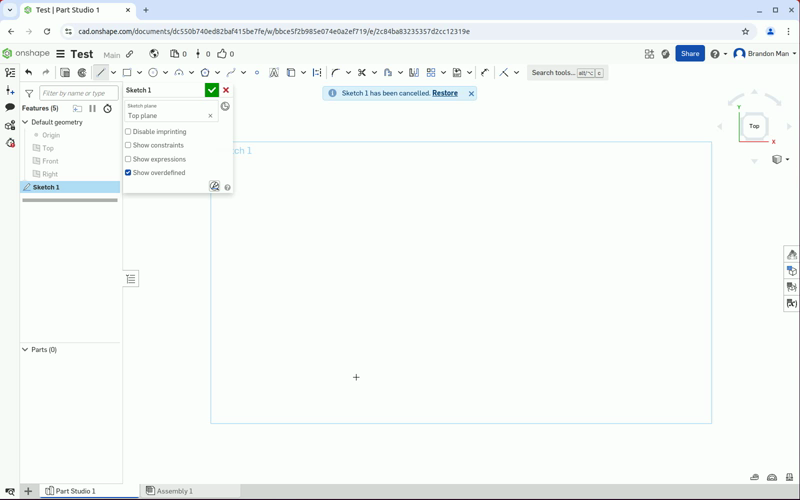
click(356, 376)
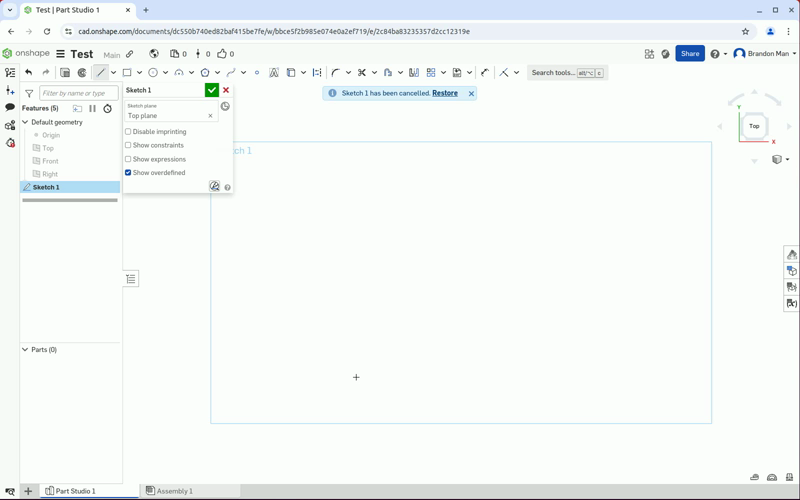
key_up(shift)
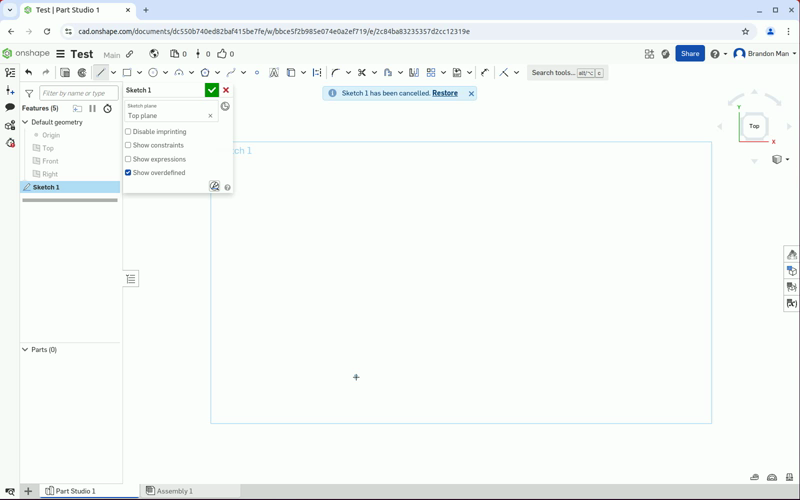
key_down(shift)
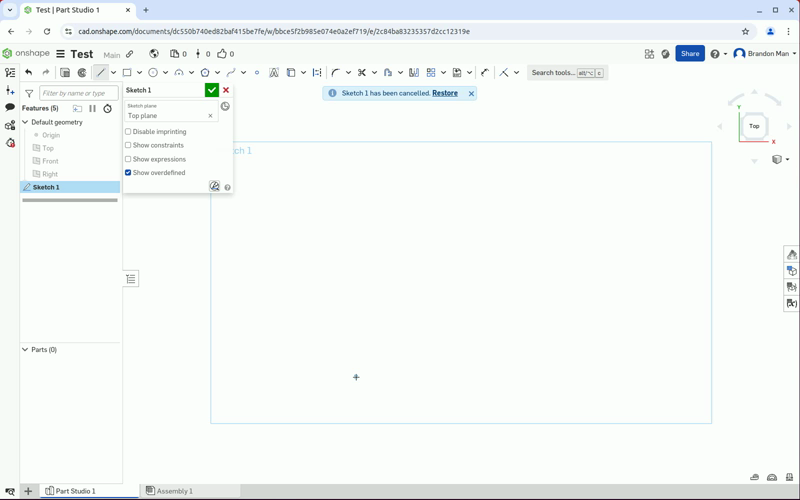
mouse_move(386, 376)
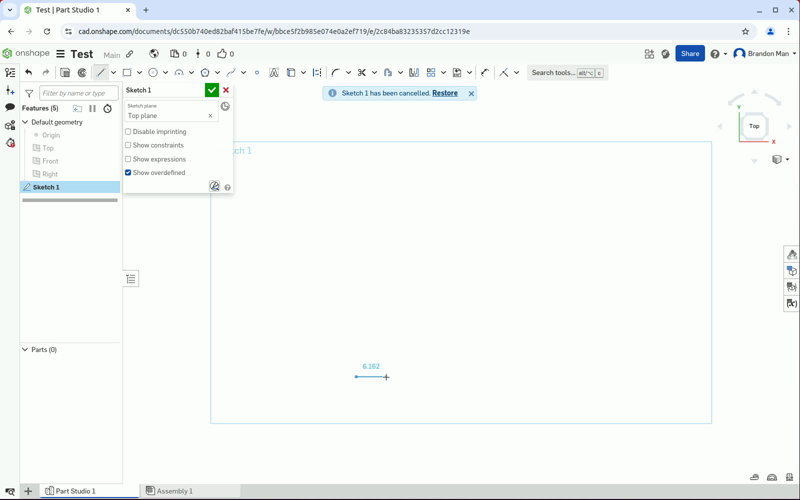
mouse_move(396, 376)
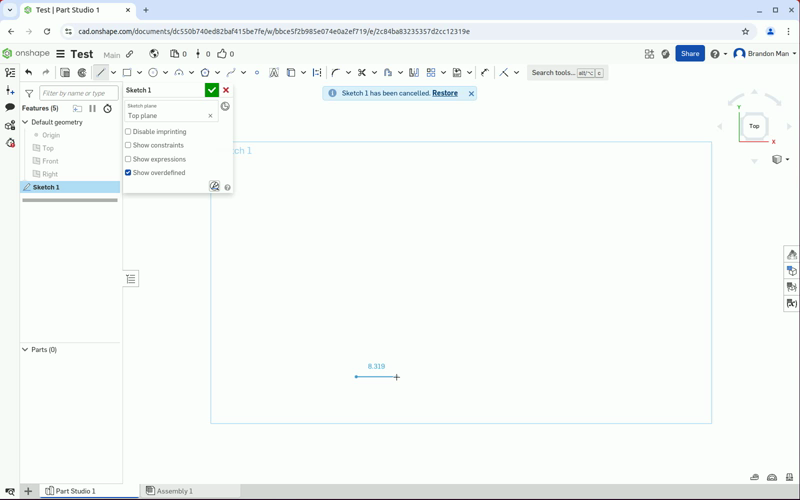
click(396, 376)
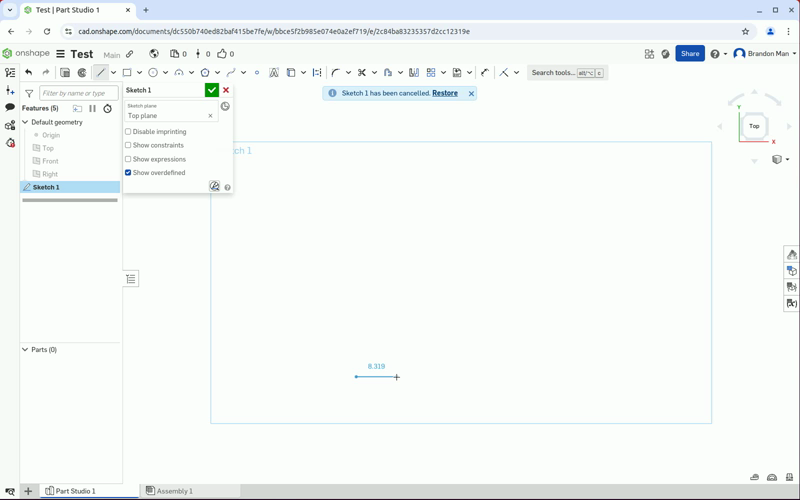
key_up(shift)
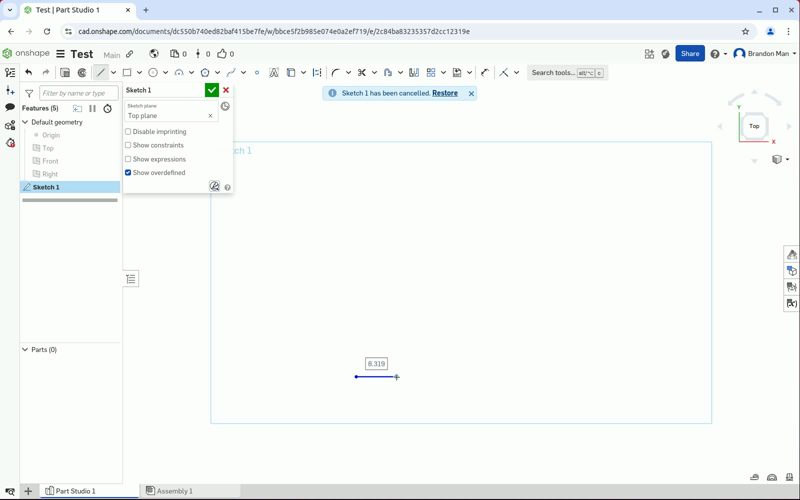
key_down(shift)
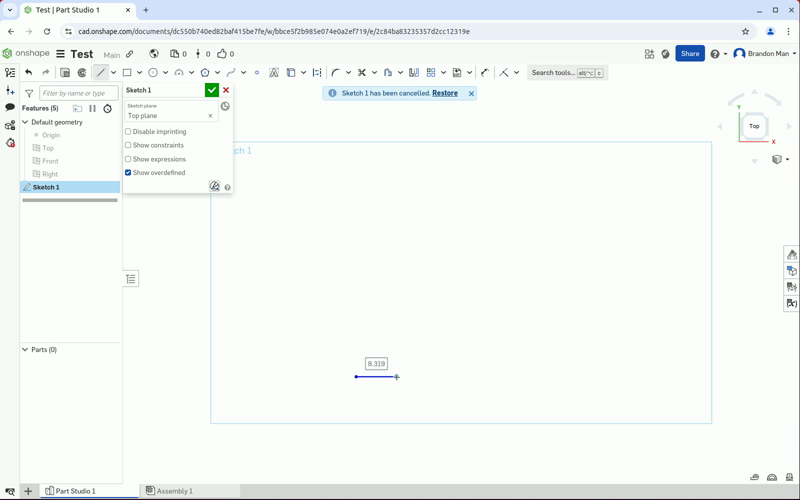
mouse_move(396, 246)
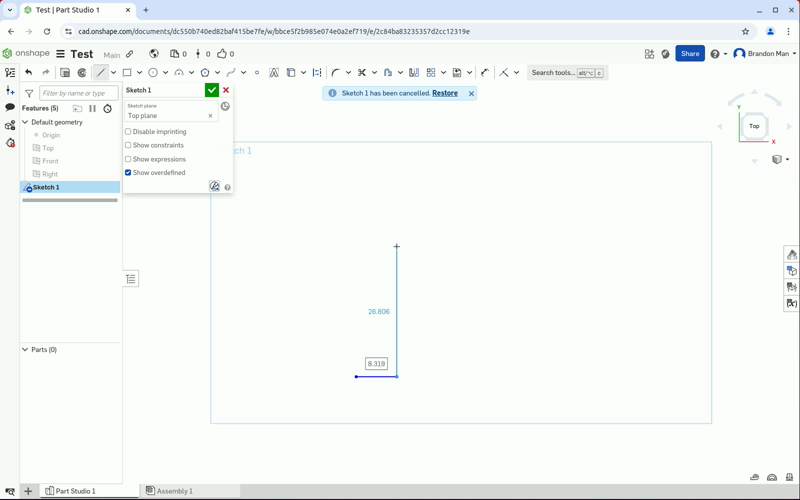
click(396, 246)
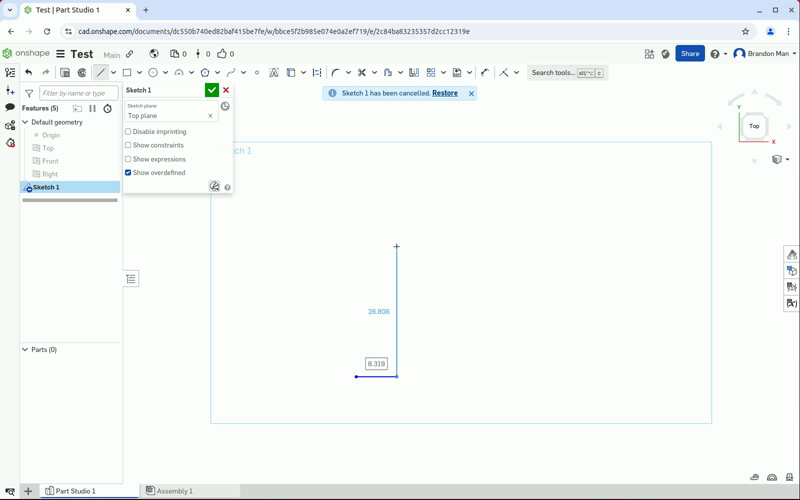
key_up(shift)
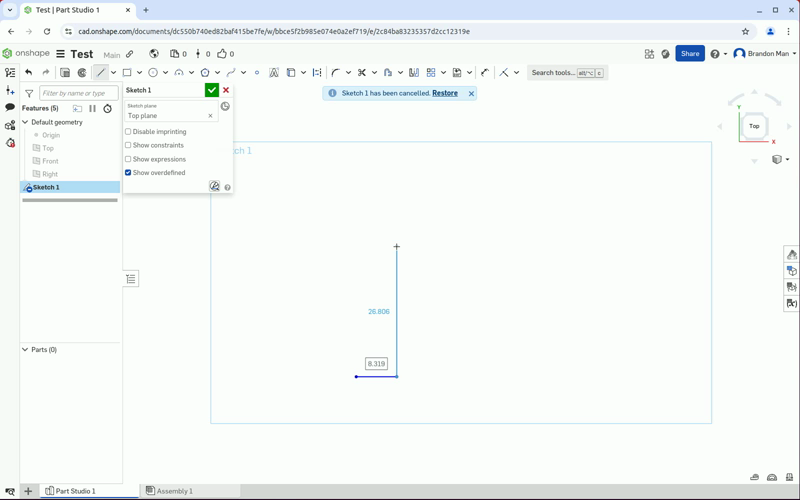
key_down(shift)
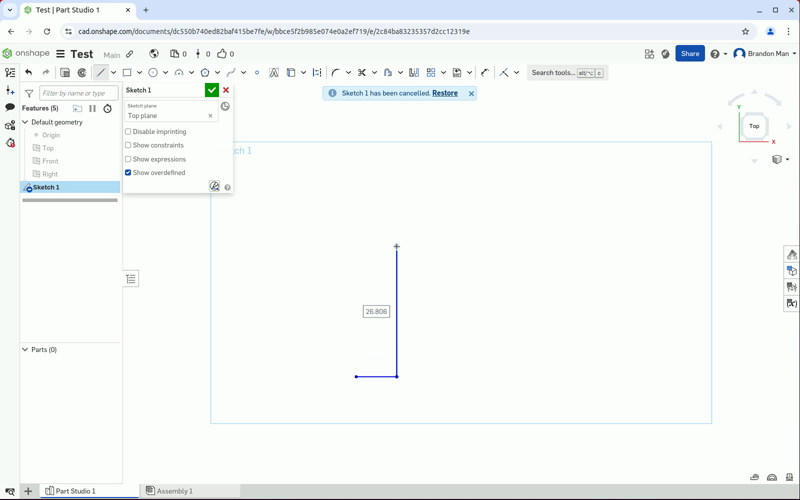
mouse_move(426, 246)
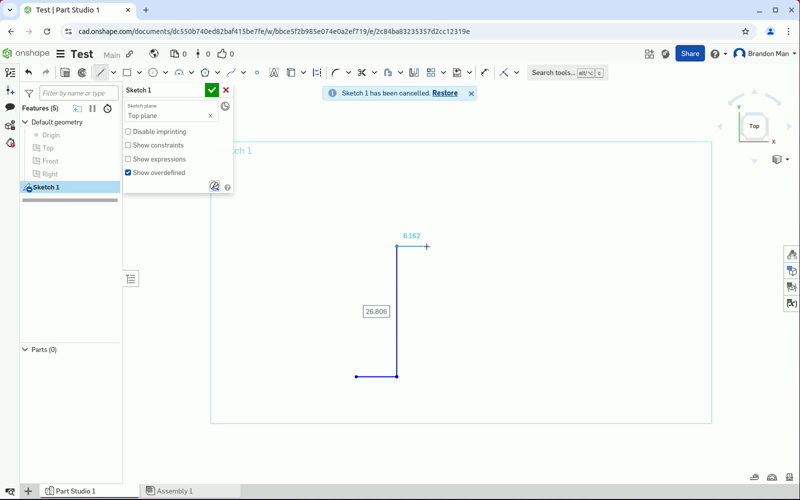
mouse_move(396, 217)
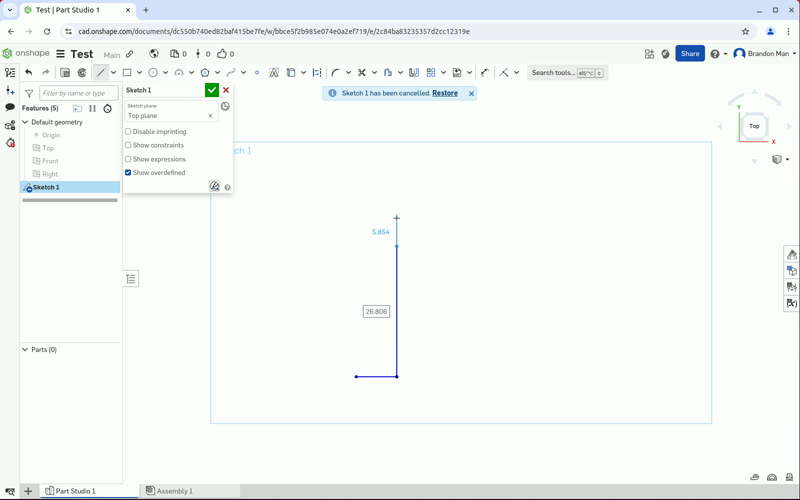
click(396, 217)
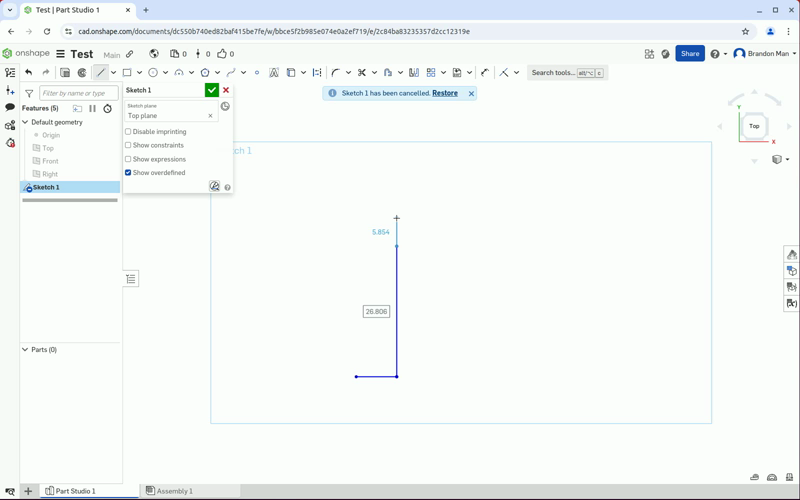
key_up(shift)
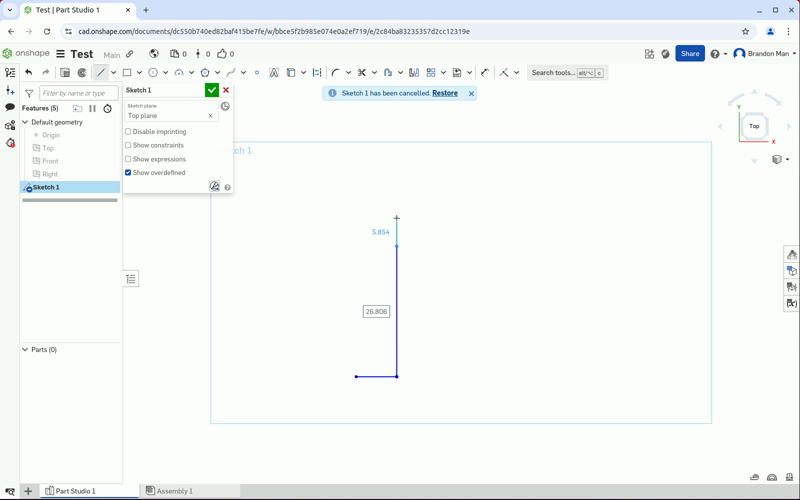
key_down(shift)
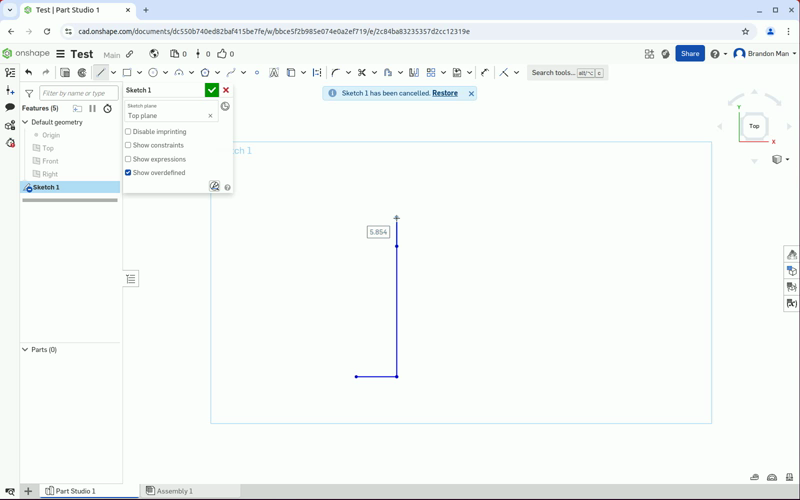
mouse_move(426, 217)
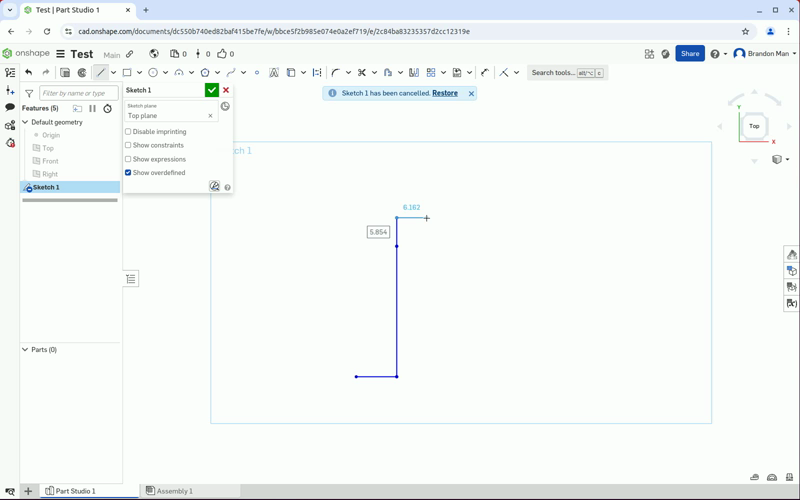
mouse_move(356, 217)
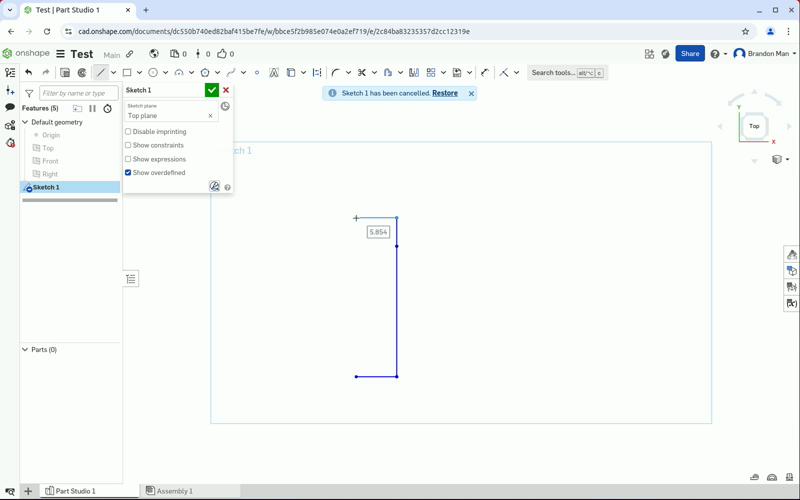
click(356, 217)
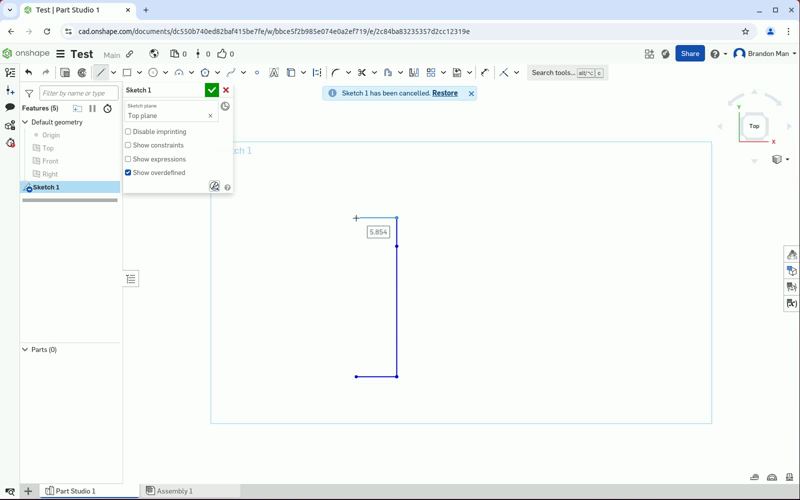
key_up(shift)
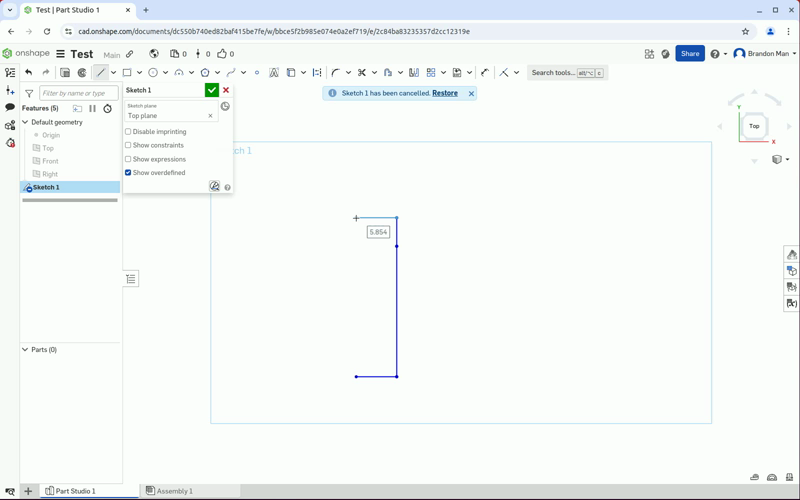
key_down(shift)
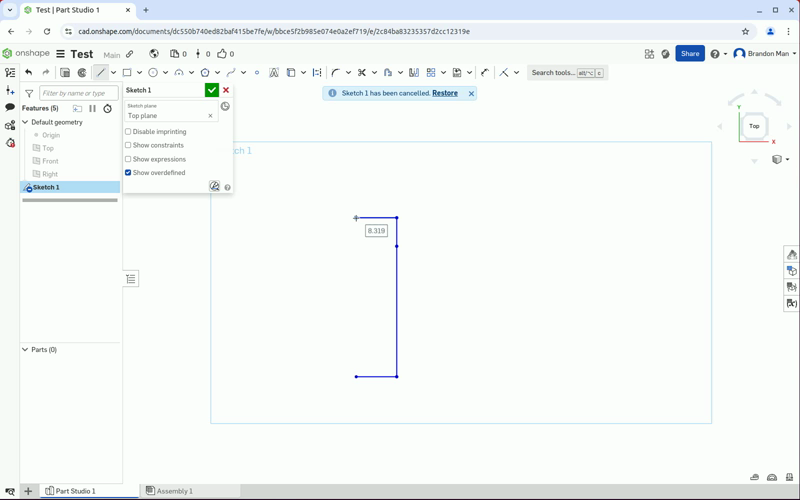
mouse_move(356, 376)
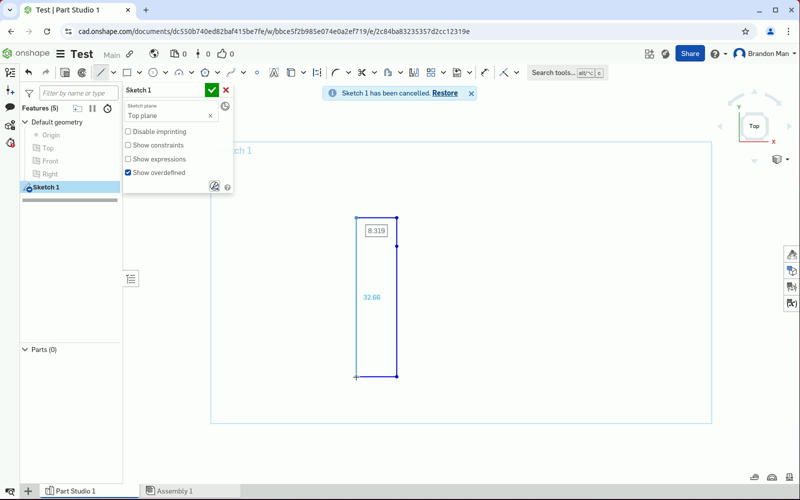
key_up(shift)
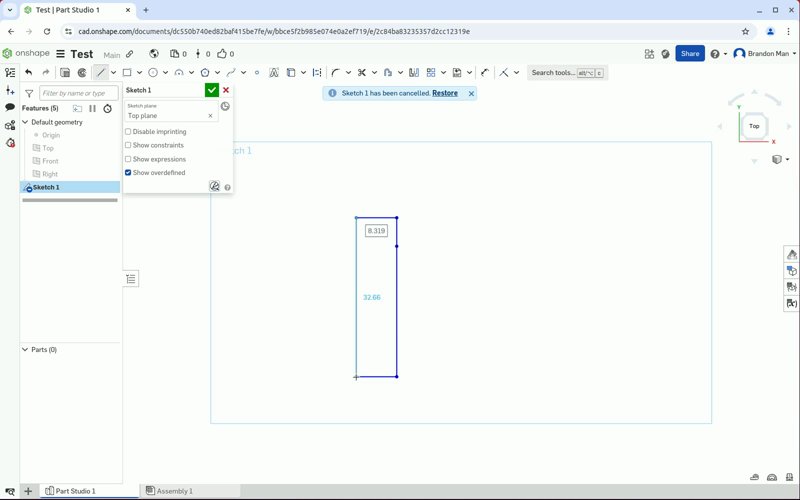
click(356, 376)
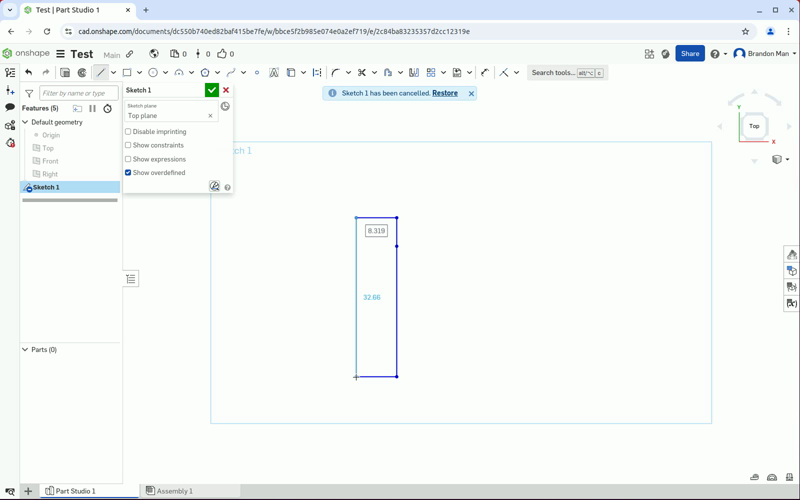
key(esc)
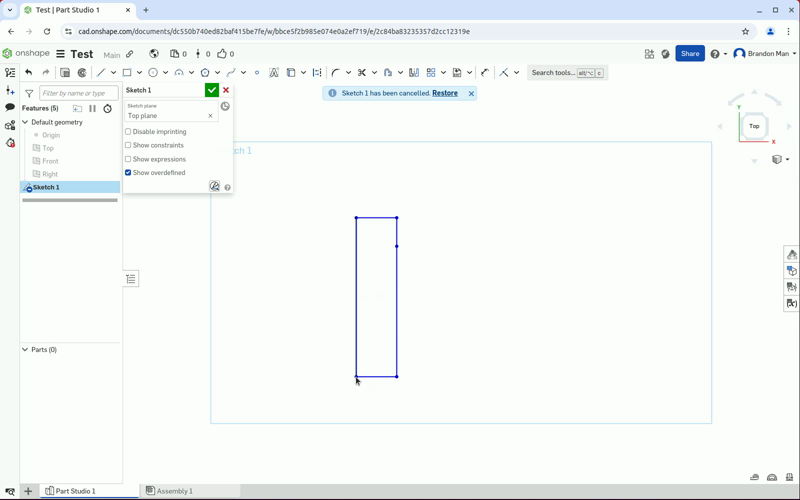
mouse_move(377, 370)
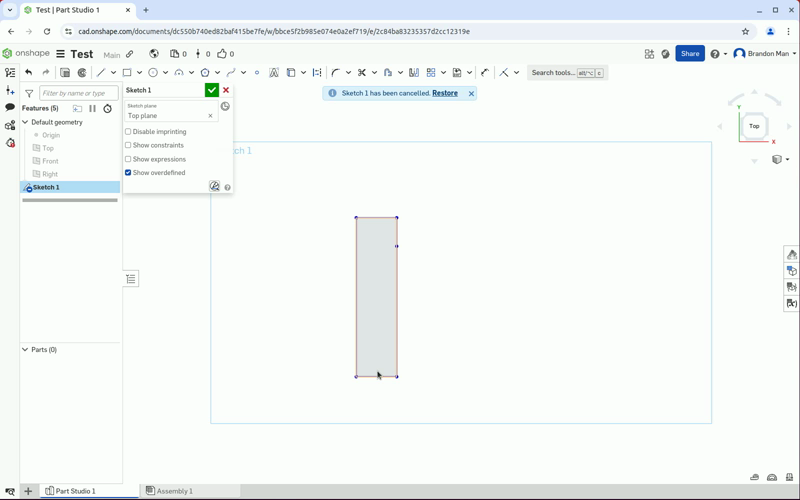
click(377, 370)
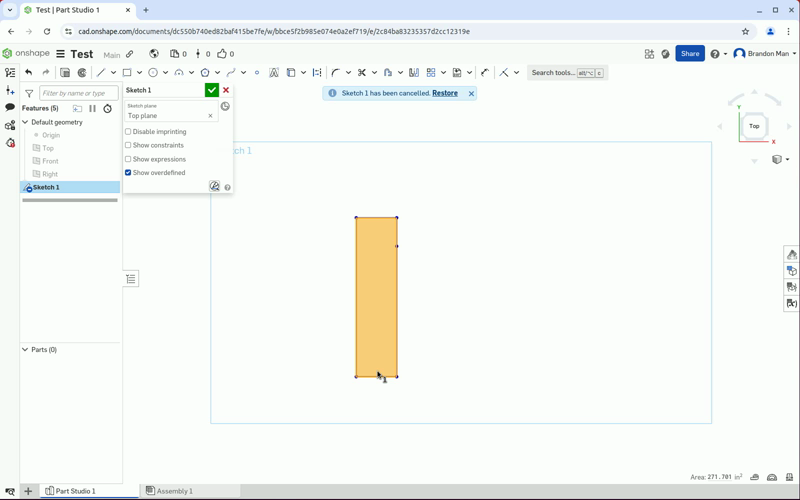
mouse_move(73, 352)
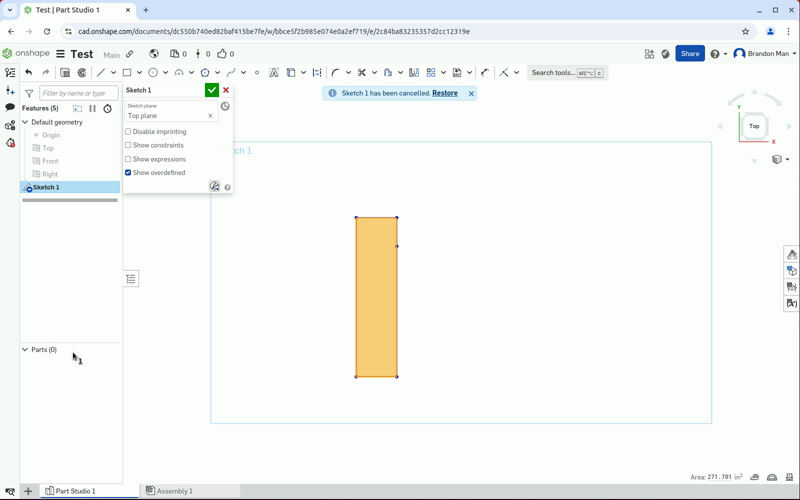
key(shift+y)
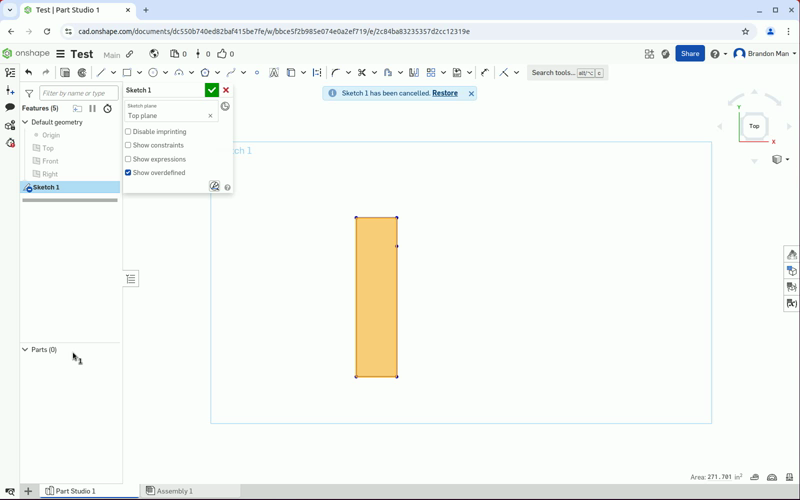
key(shift+e)
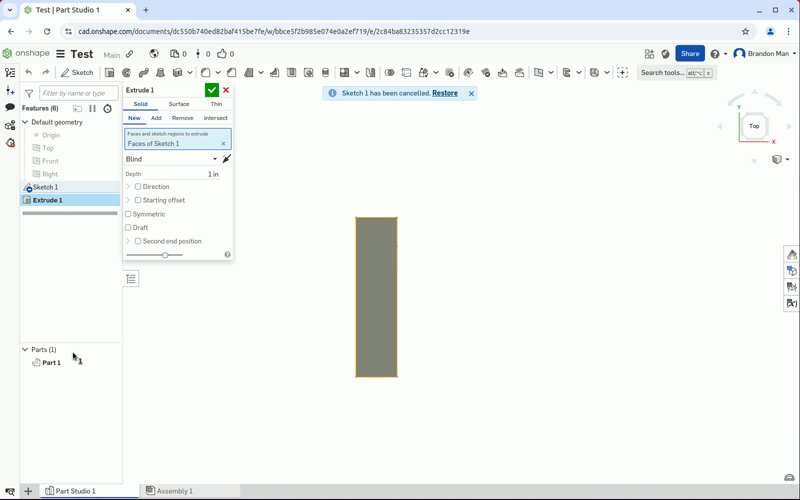
mouse_move(143, 106)
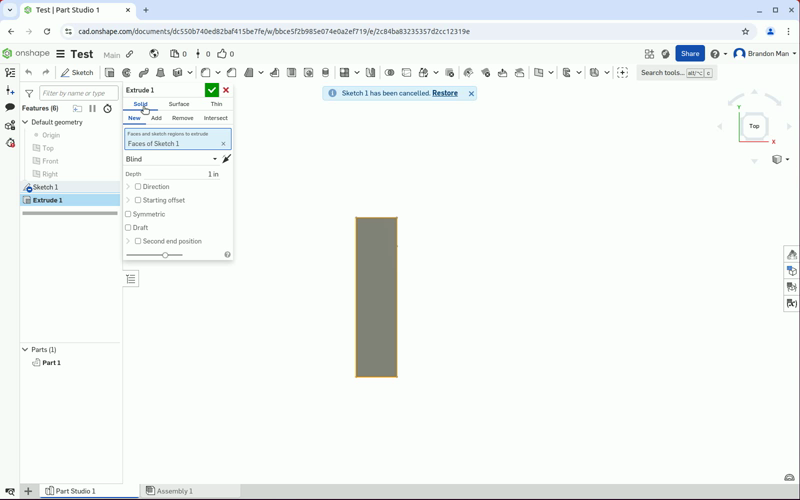
click(143, 106)
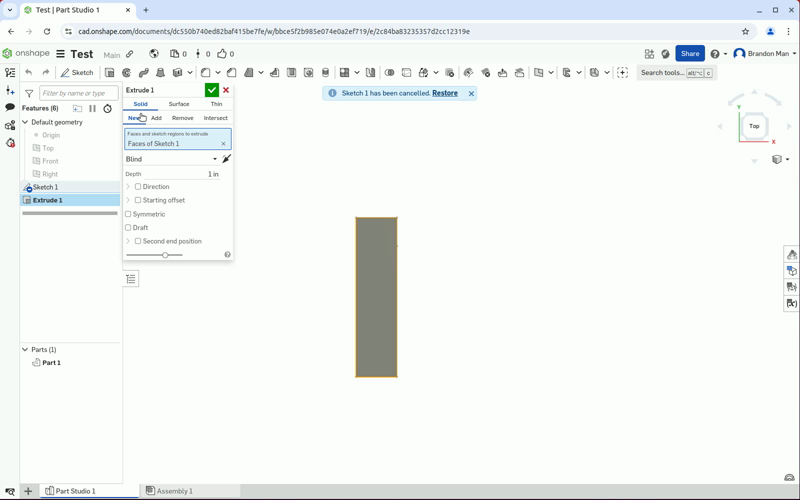
mouse_move(137, 120)
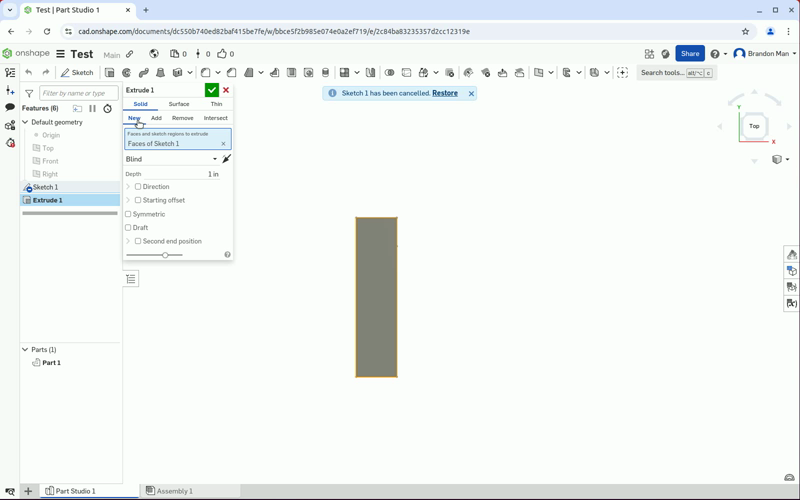
click(137, 120)
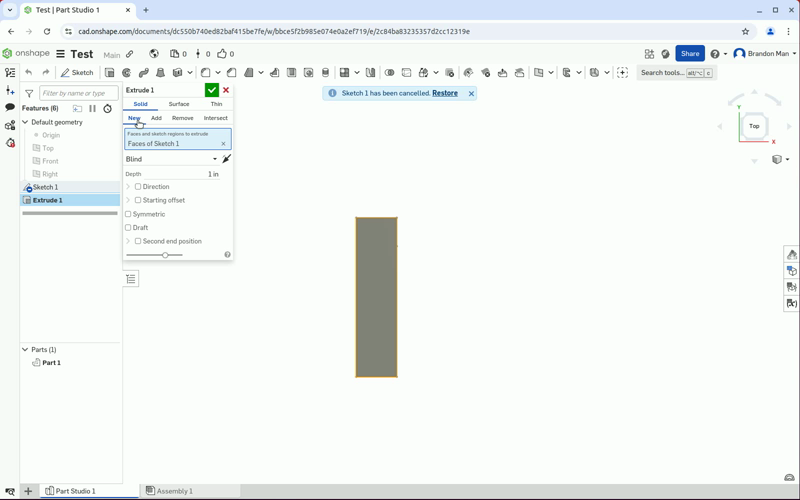
key(tab, 4)
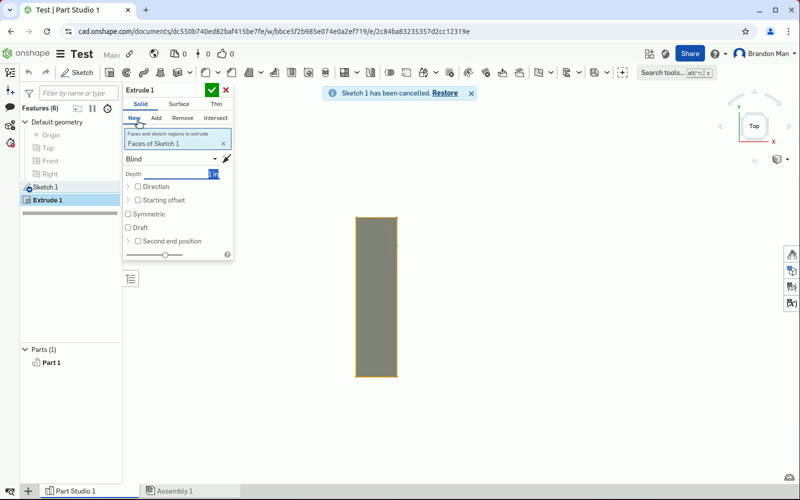
text(4.092)
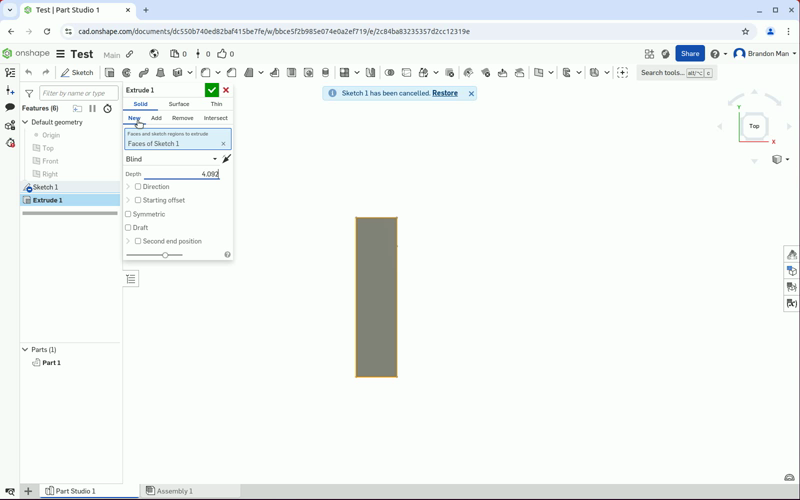
key(enter)
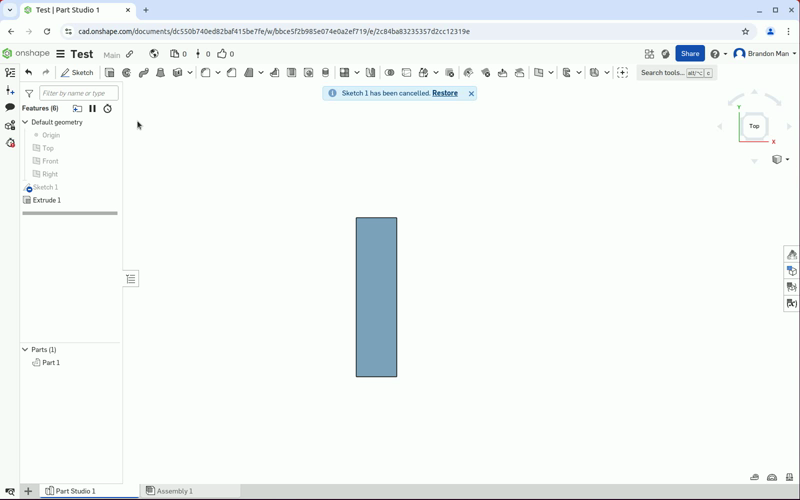
key(shift+h)
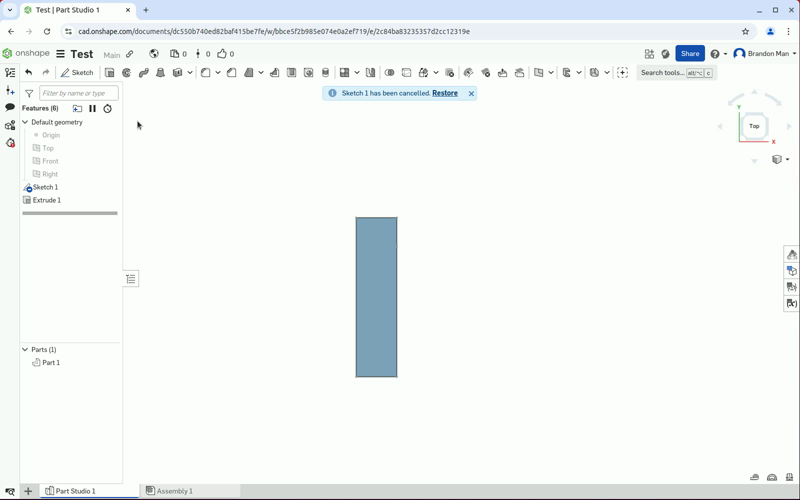
key(shift+h)
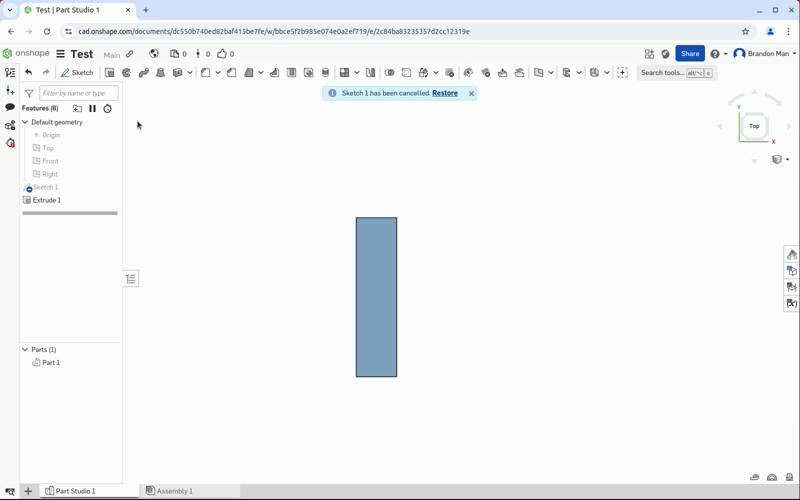
mouse_move(73, 189)
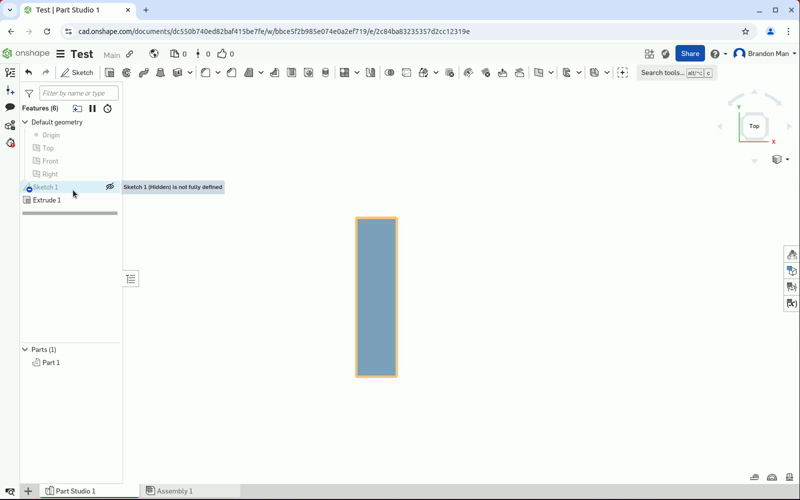
click(73, 189)
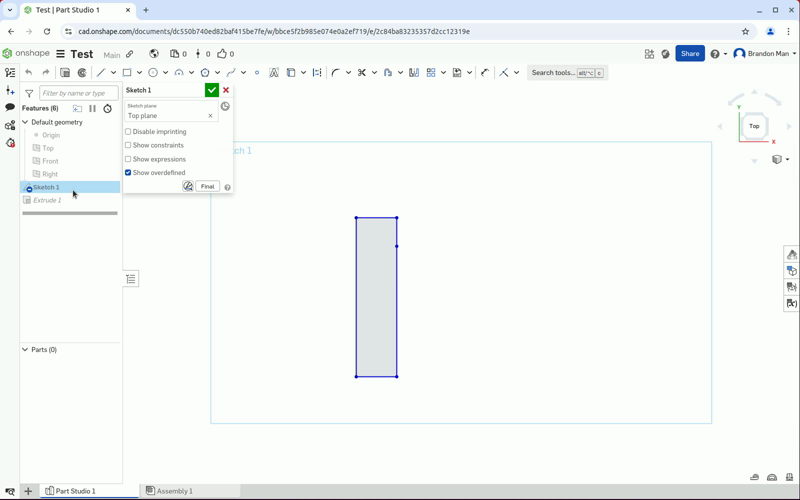
mouse_move(229, 92)
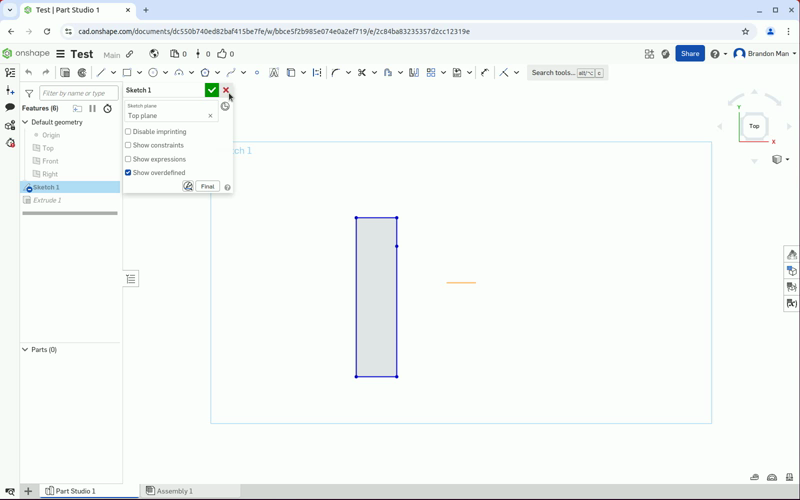
click(229, 92)
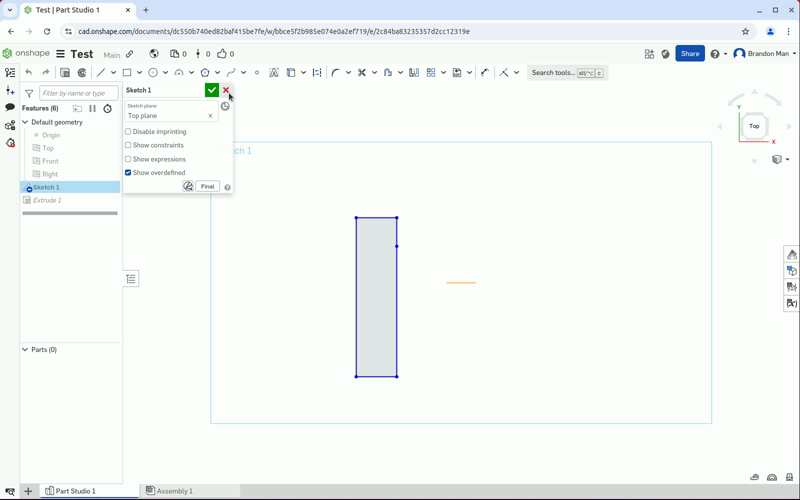
key(shift+s)
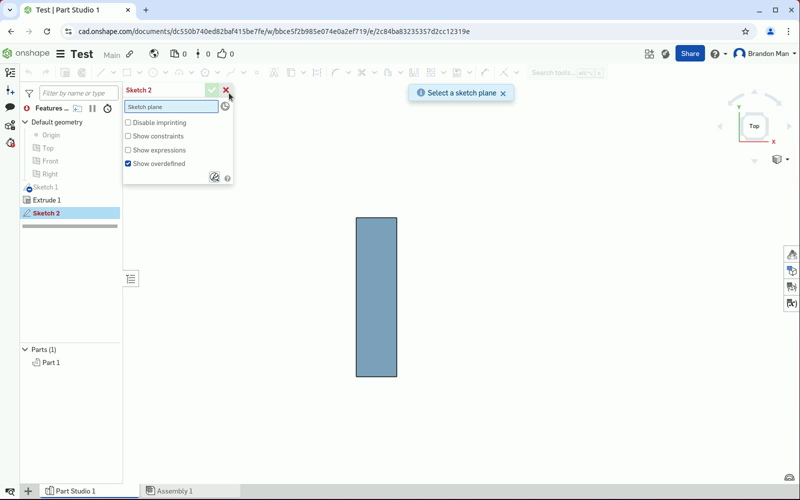
mouse_move(73, 150)
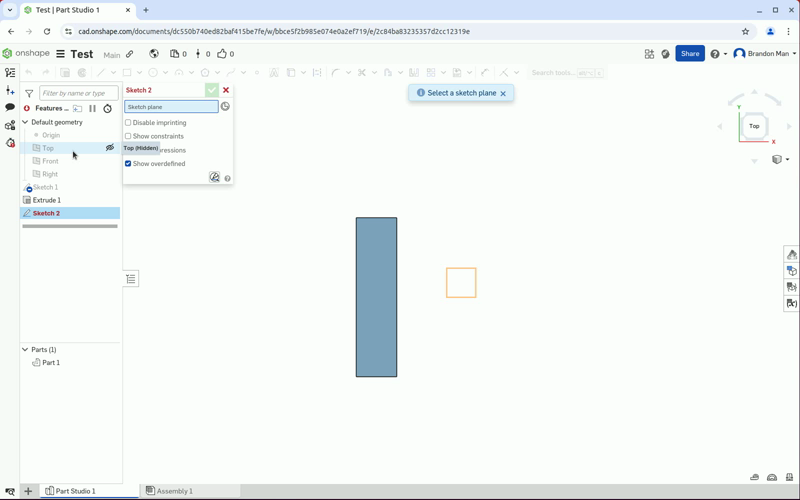
click(73, 150)
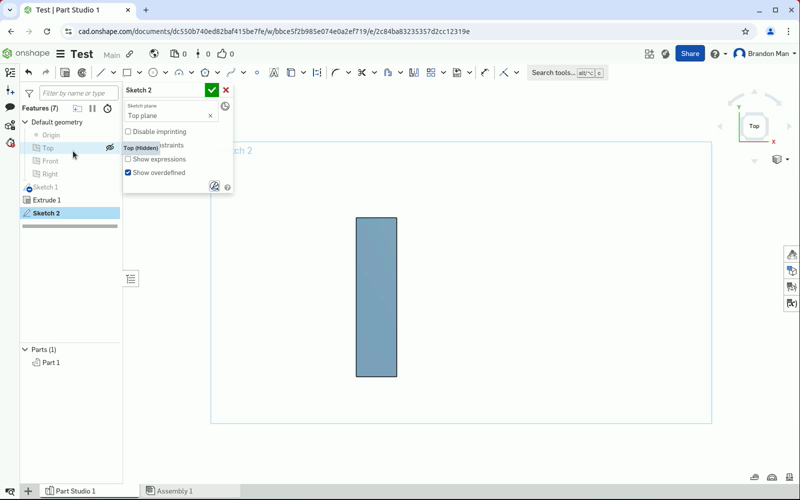
mouse_move(73, 352)
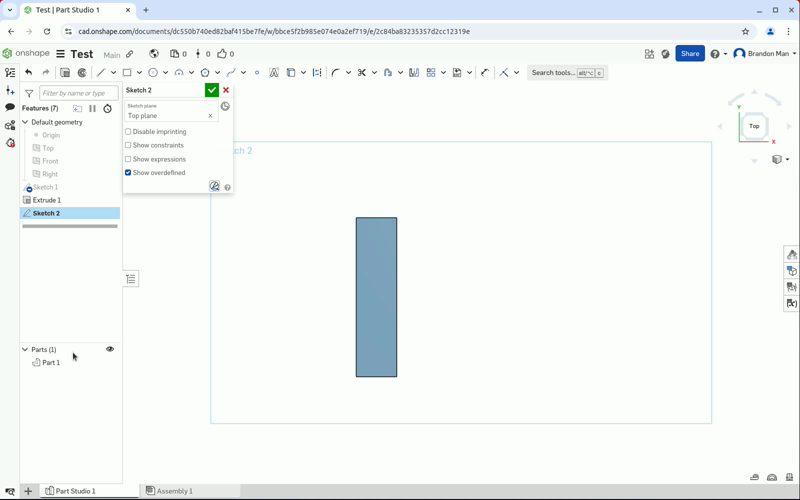
key(y)
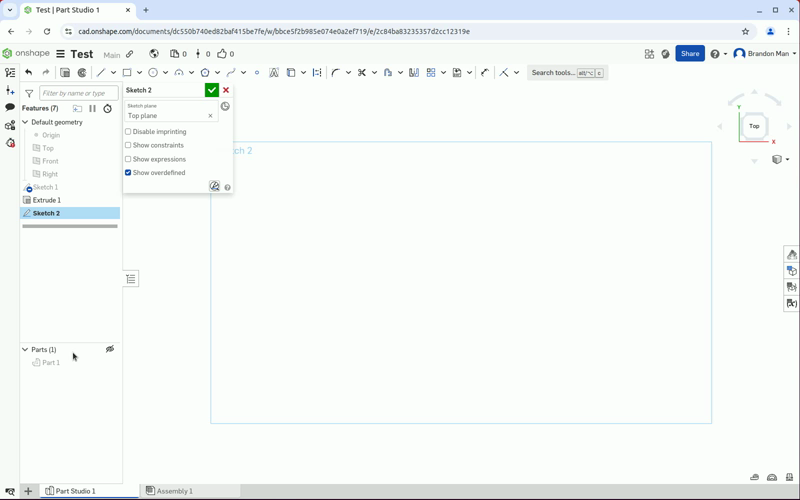
key(l)
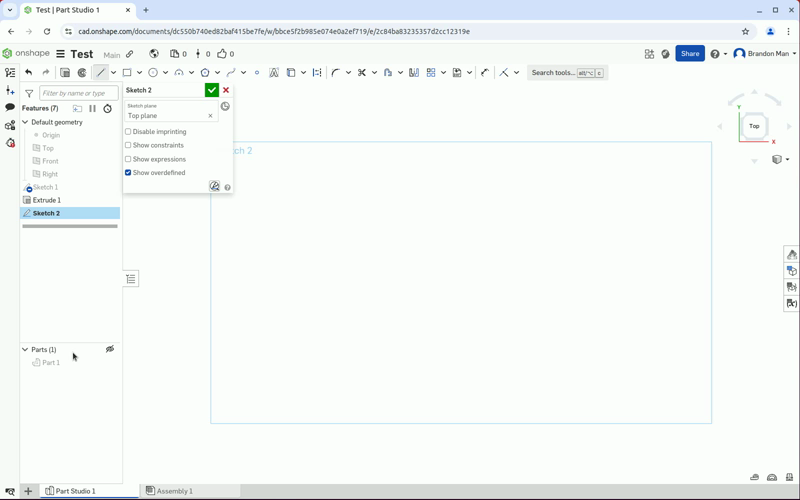
key_down(shift)
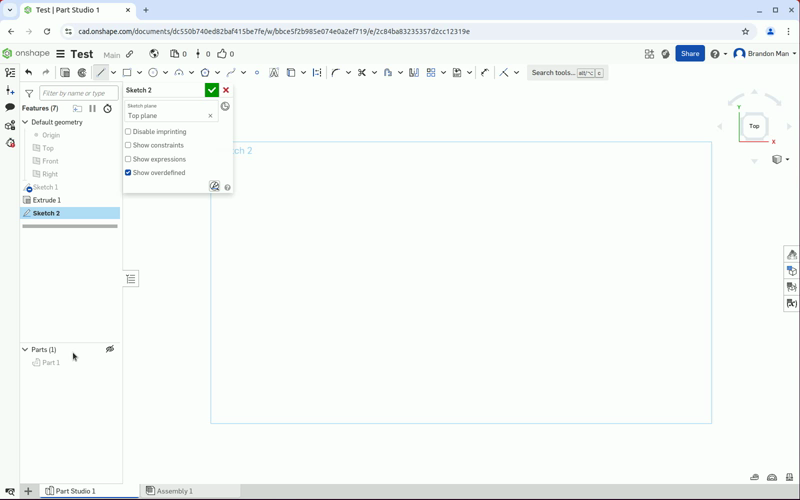
mouse_move(533, 376)
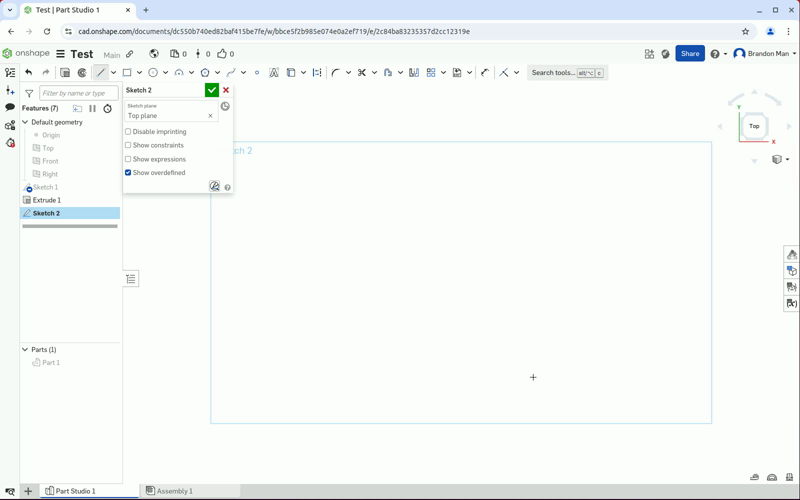
click(533, 376)
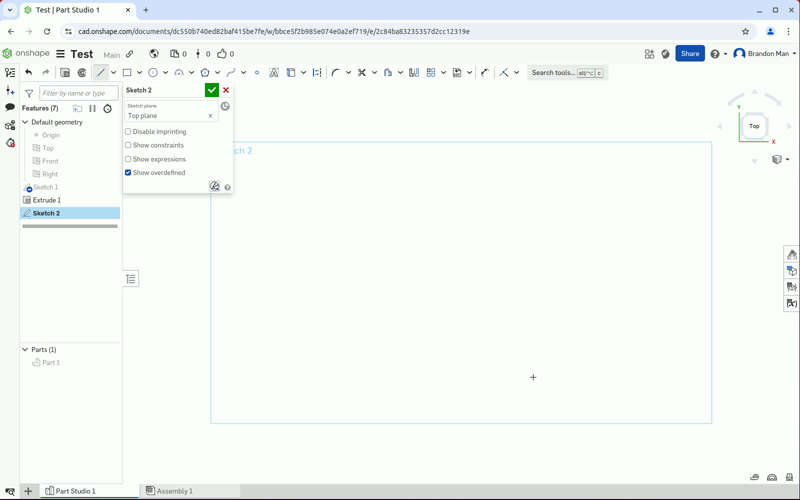
key_up(shift)
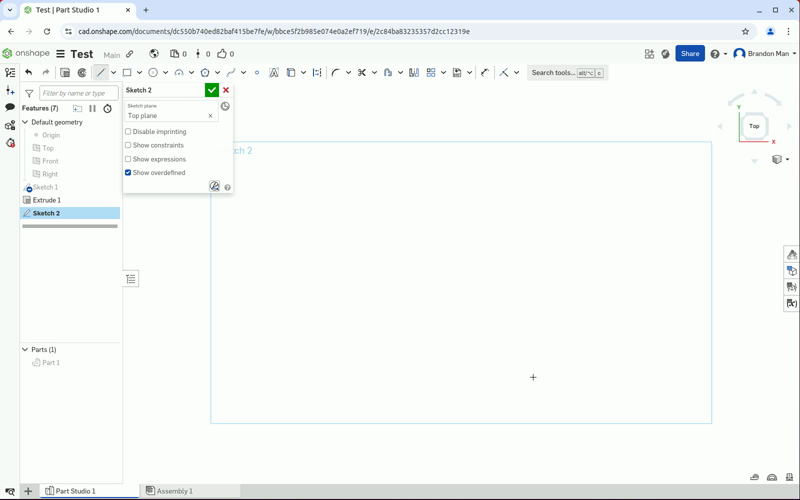
key_down(shift)
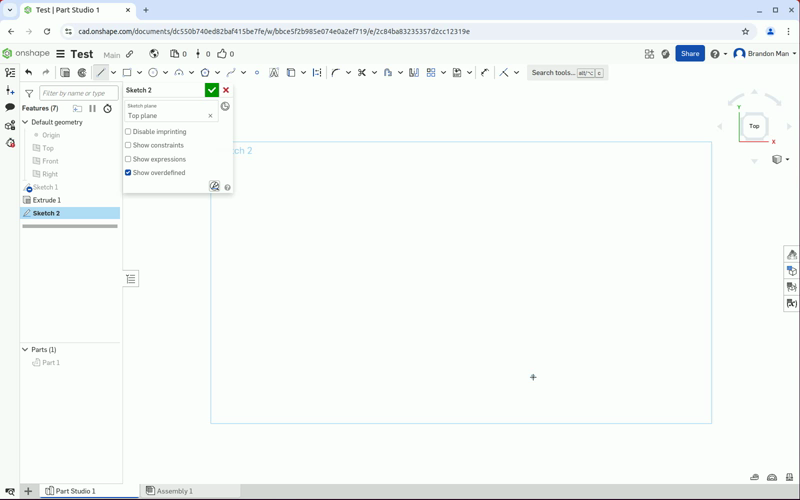
mouse_move(563, 376)
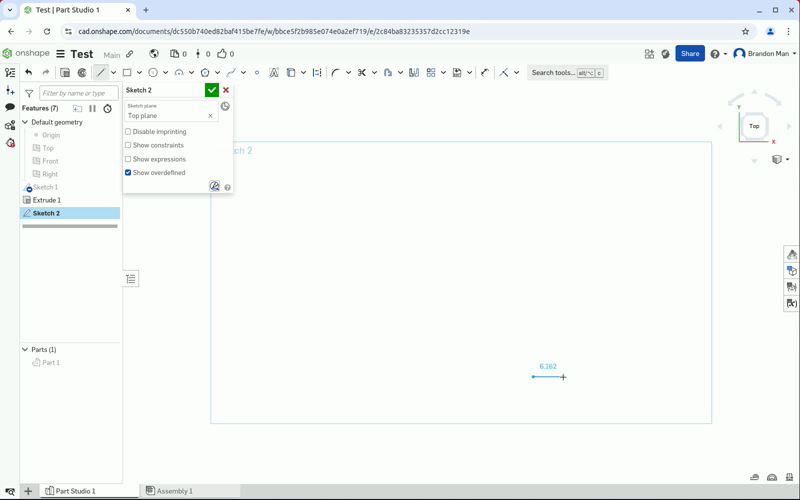
mouse_move(573, 376)
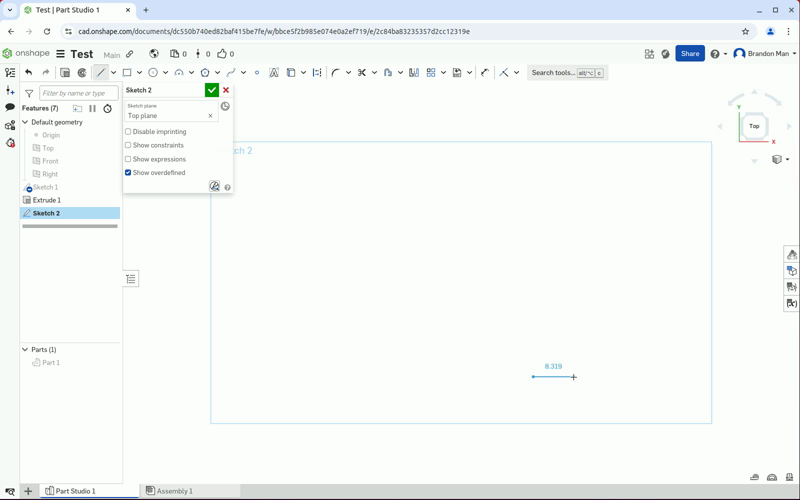
click(573, 376)
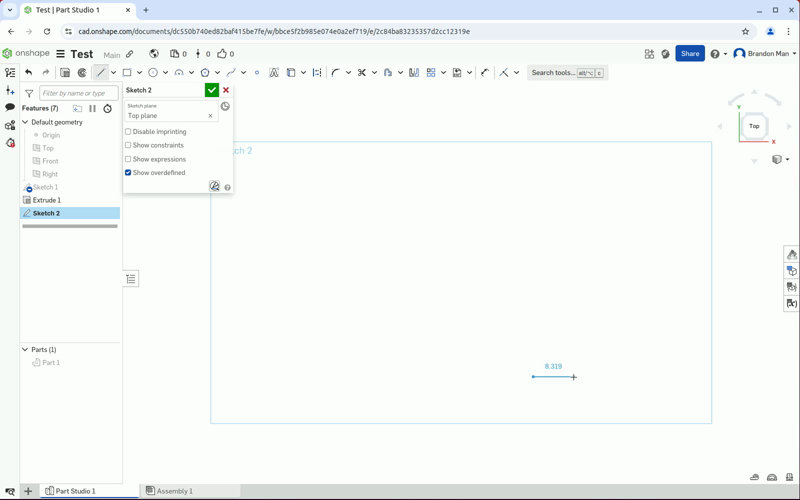
key_up(shift)
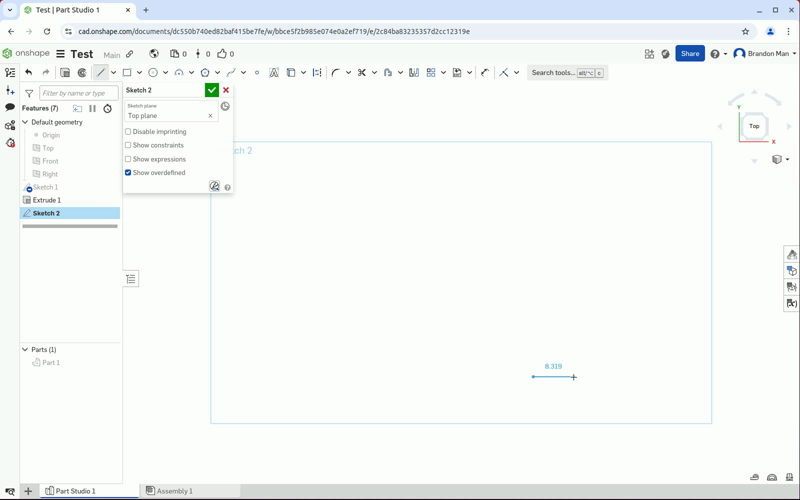
key_down(shift)
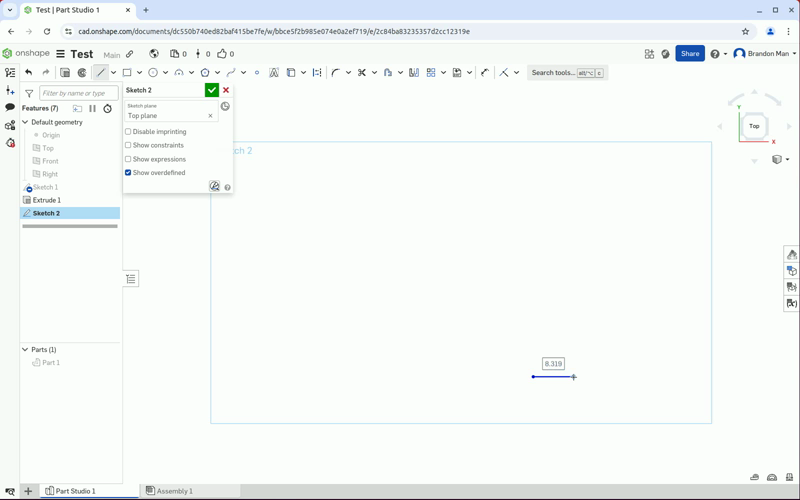
mouse_move(573, 217)
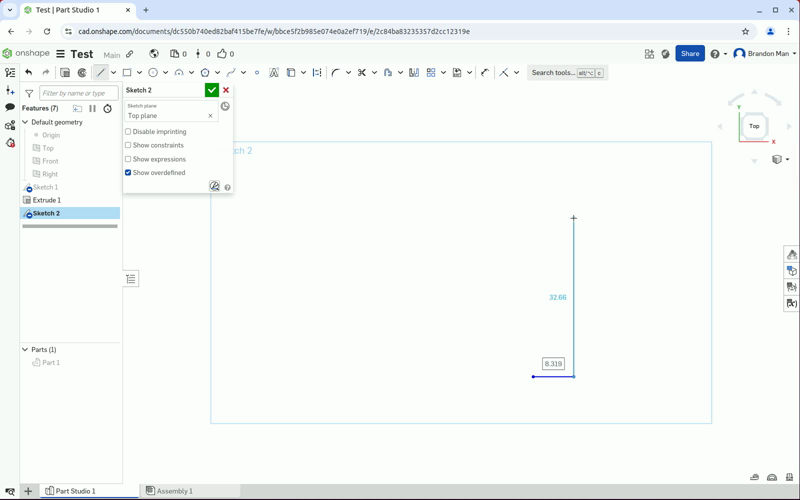
click(573, 217)
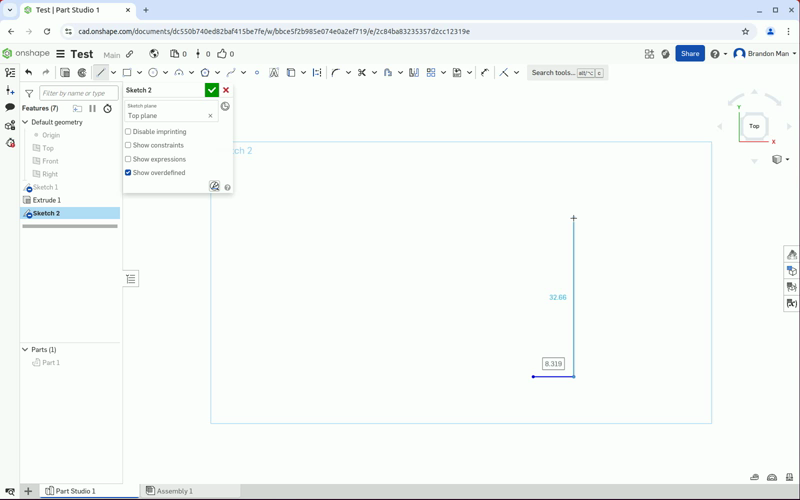
key_up(shift)
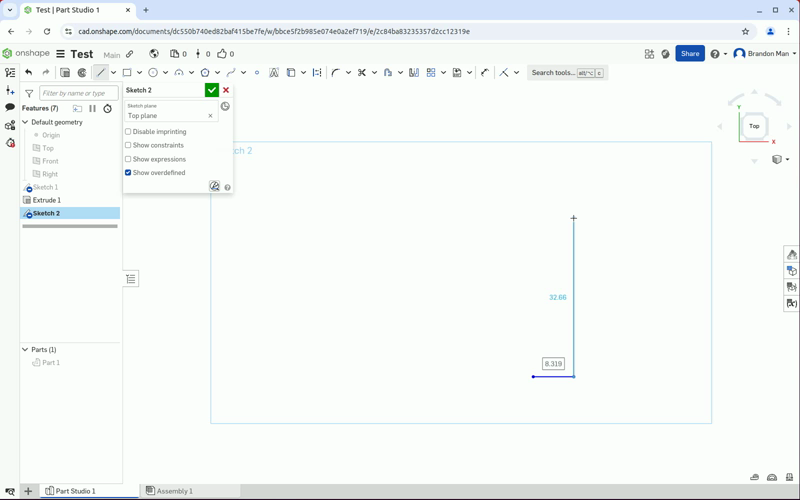
key_down(shift)
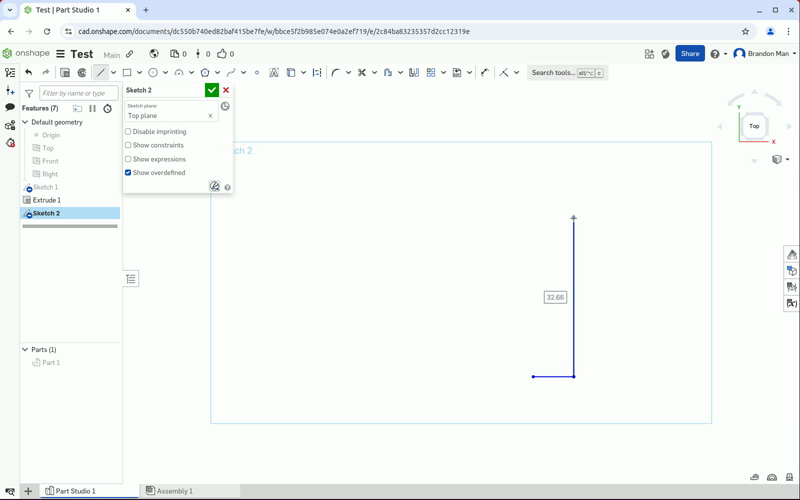
mouse_move(589, 217)
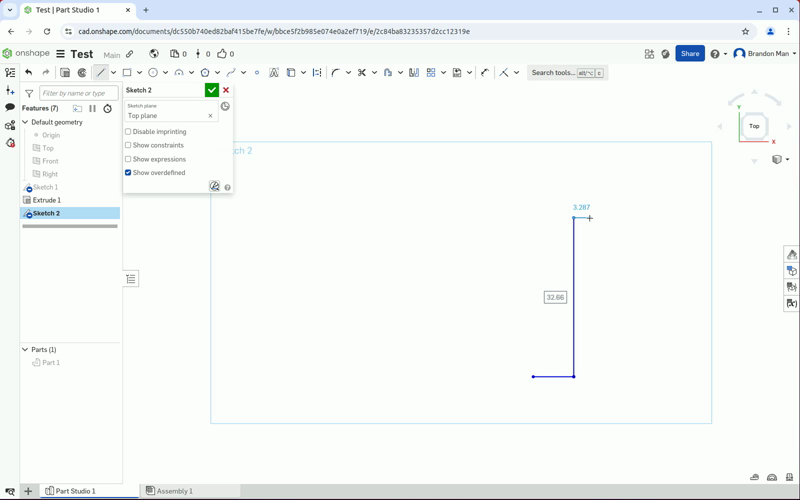
mouse_move(533, 217)
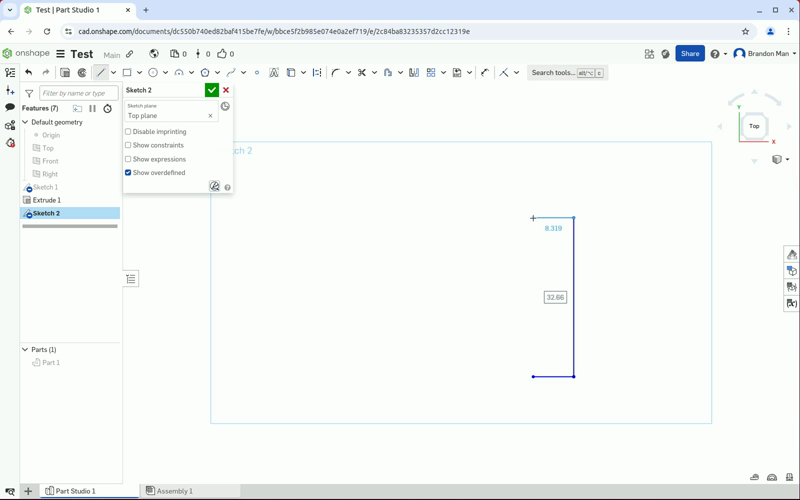
click(533, 217)
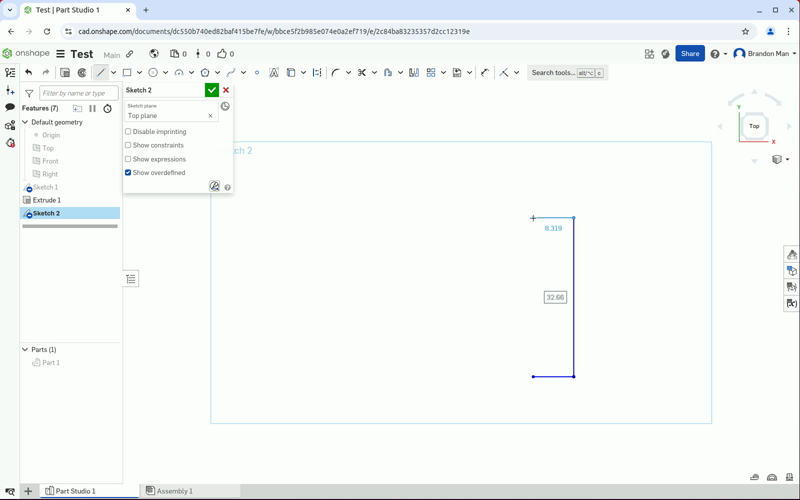
key_up(shift)
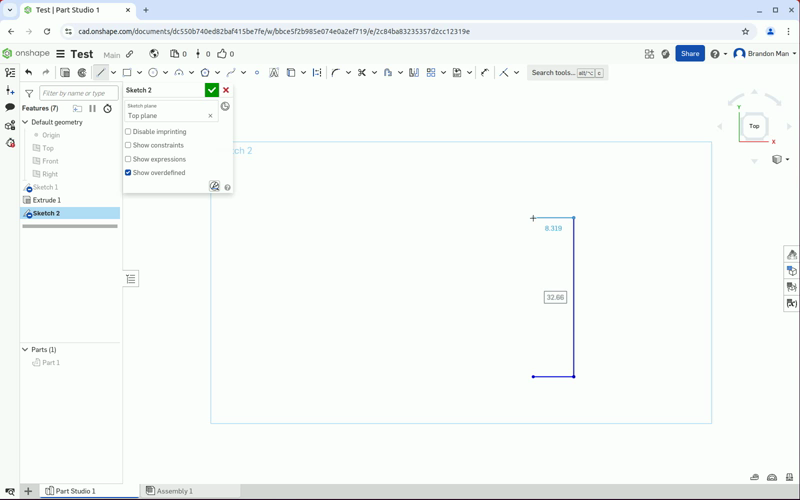
key_down(shift)
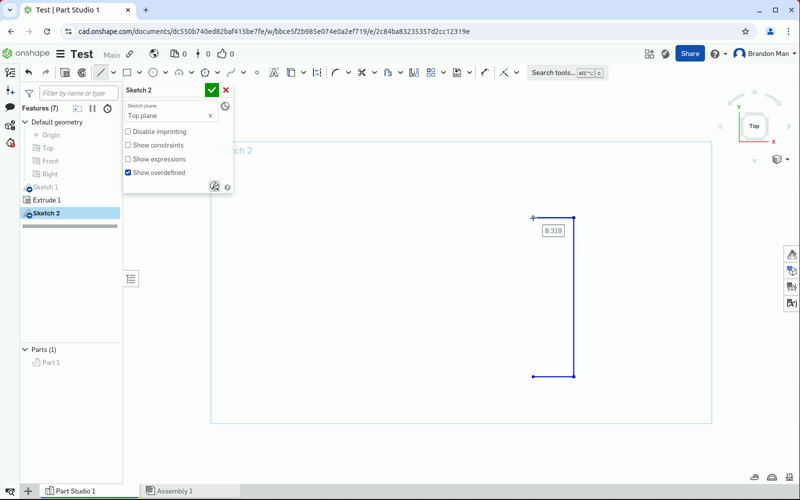
mouse_move(533, 348)
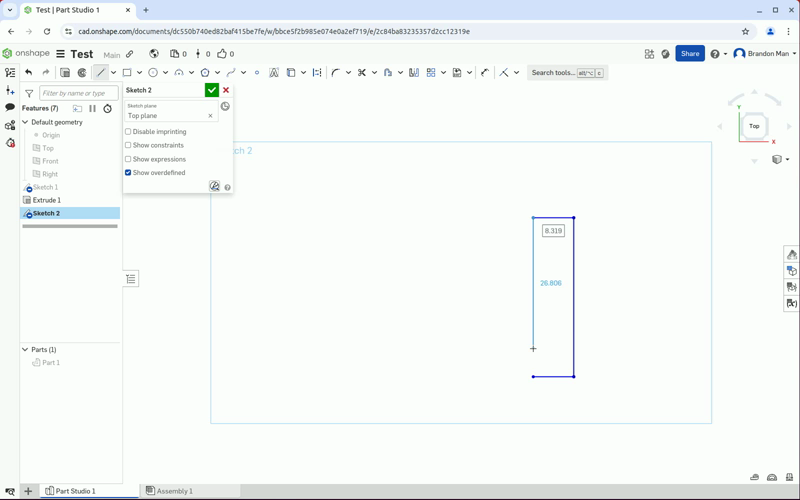
click(533, 348)
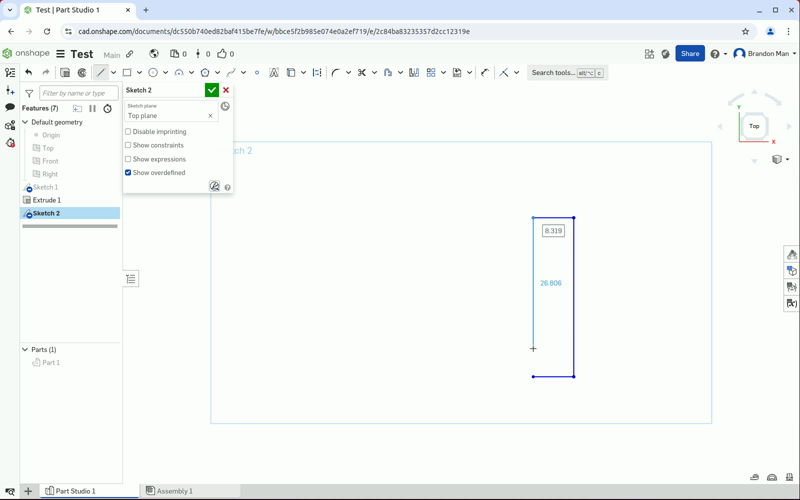
key_up(shift)
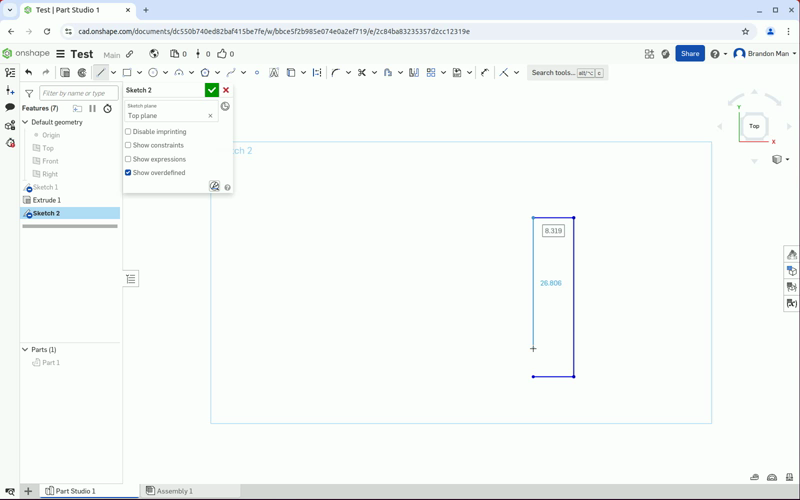
mouse_move(563, 348)
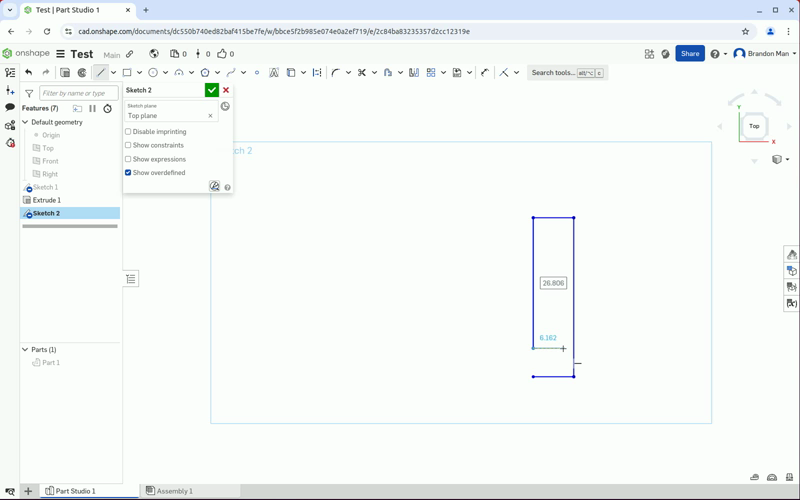
key_down(shift)
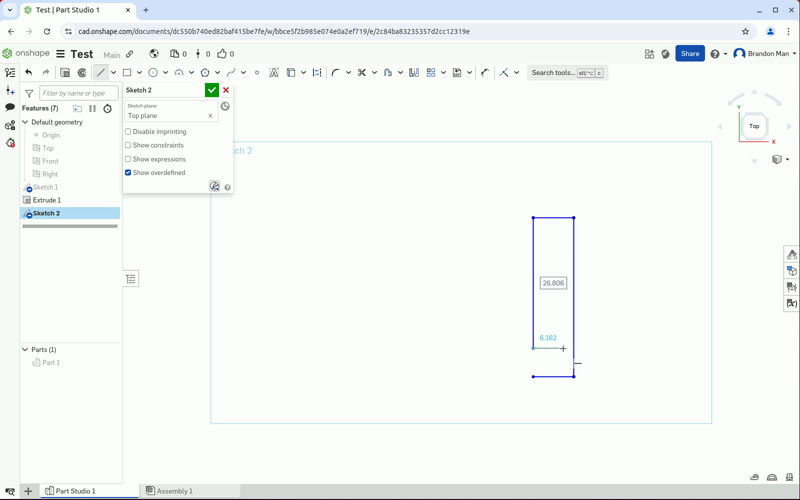
mouse_move(533, 376)
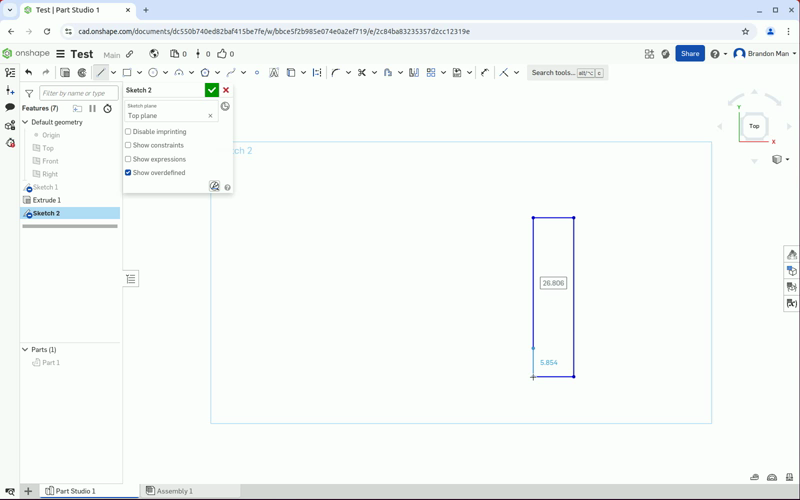
key_up(shift)
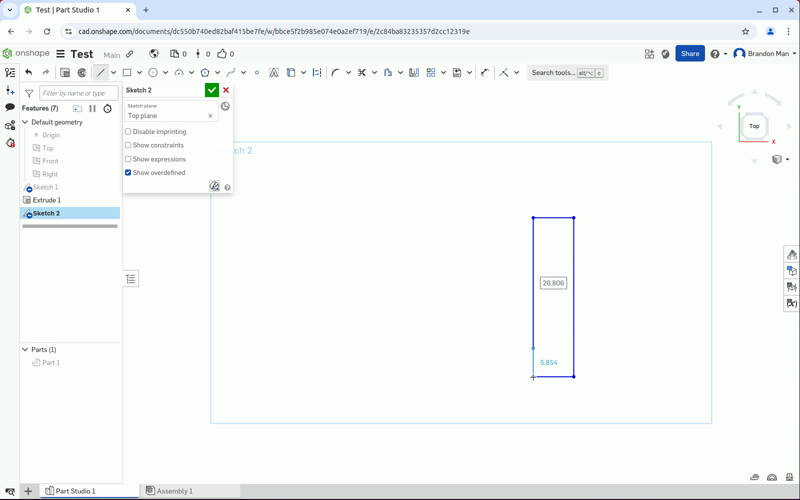
click(533, 376)
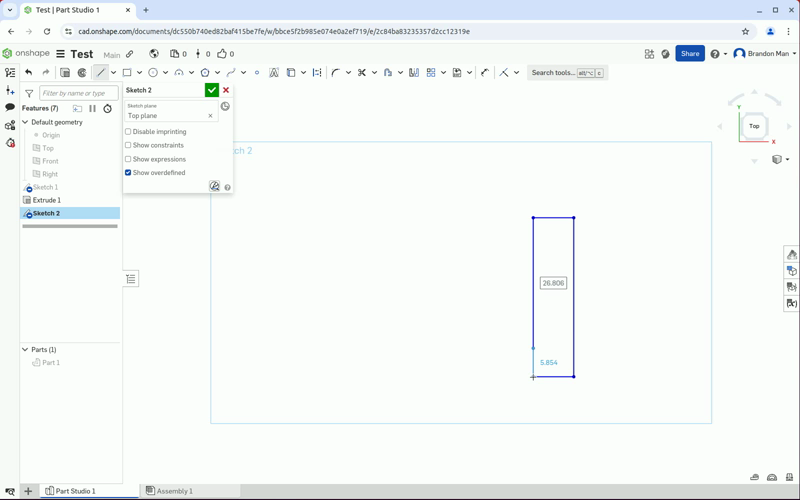
key(esc)
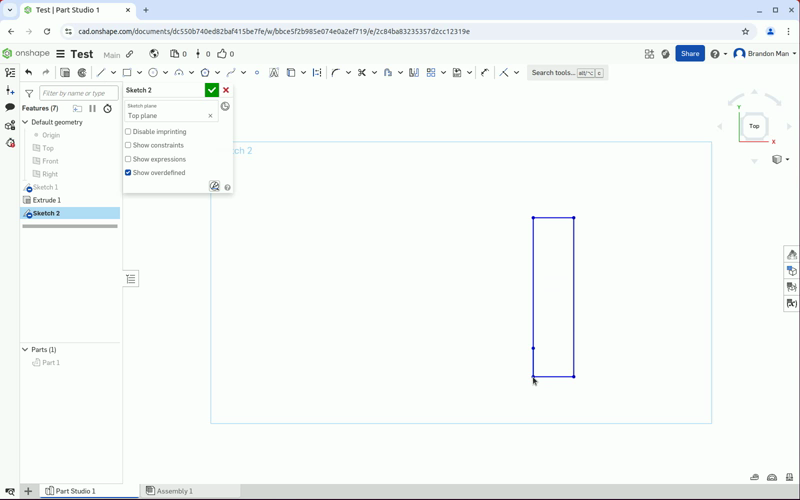
mouse_move(548, 302)
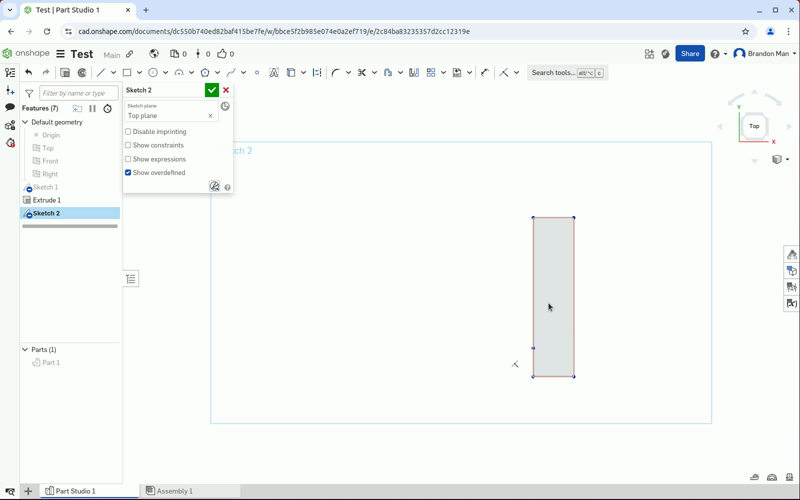
click(548, 302)
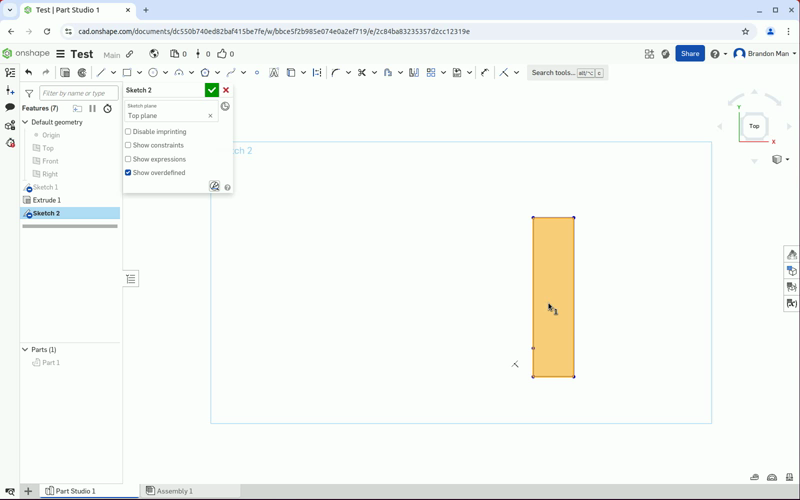
mouse_move(73, 352)
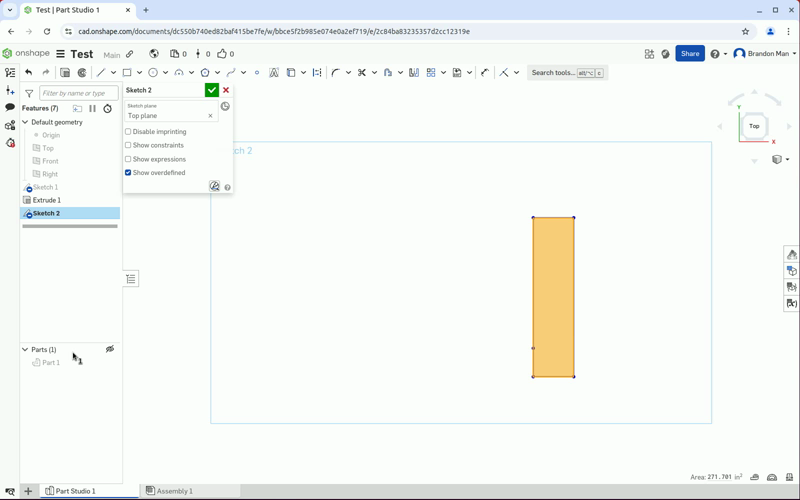
key(shift+y)
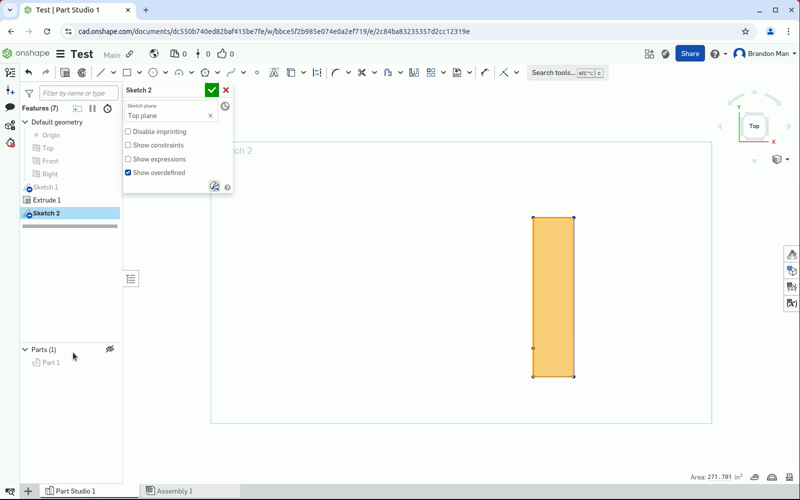
key(shift+e)
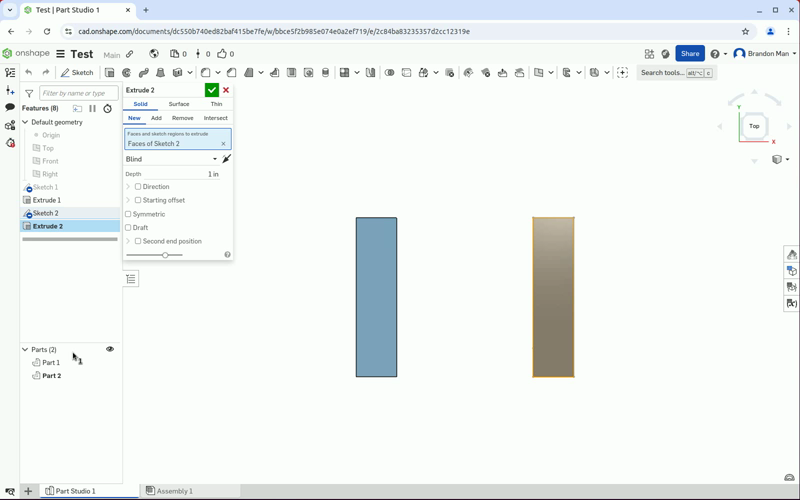
mouse_move(143, 106)
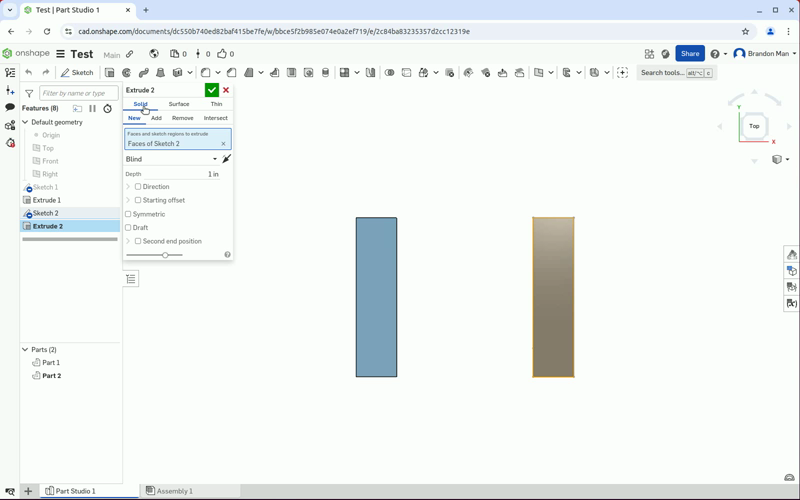
click(143, 106)
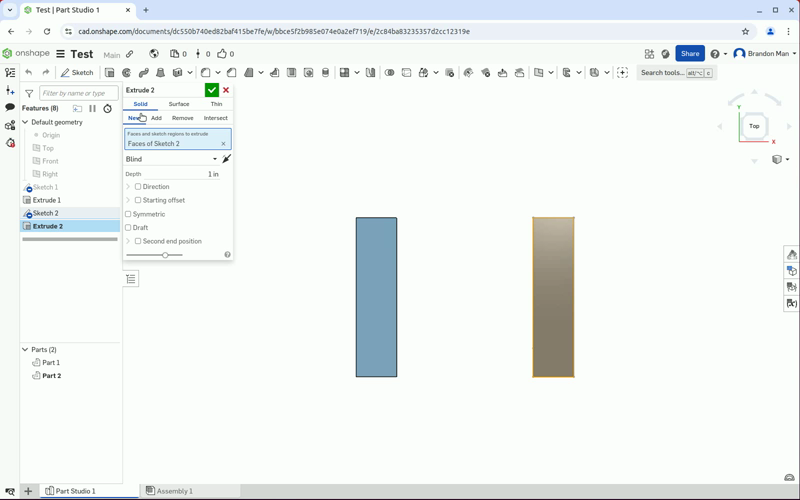
mouse_move(137, 120)
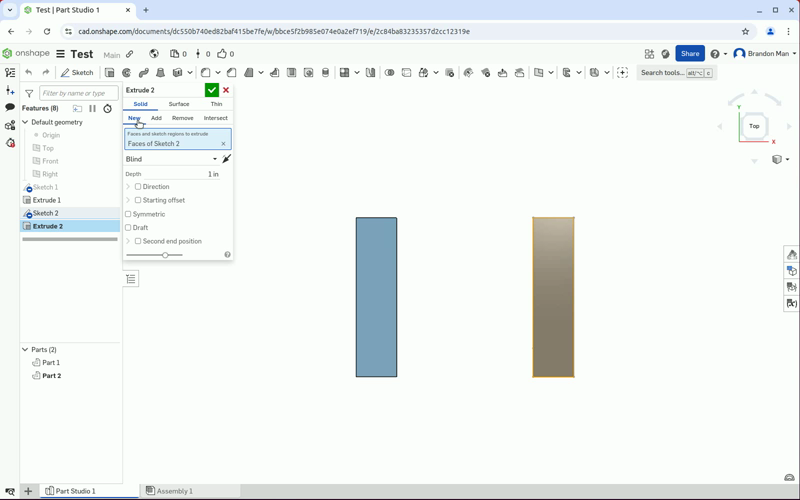
click(137, 120)
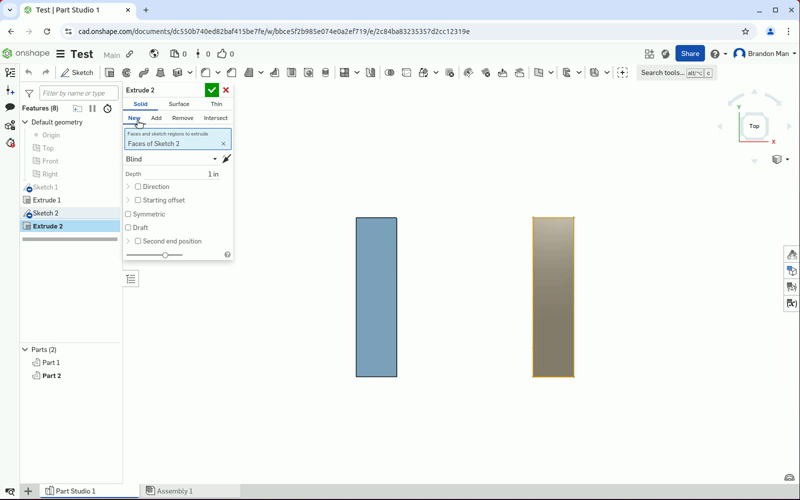
key(tab, 4)
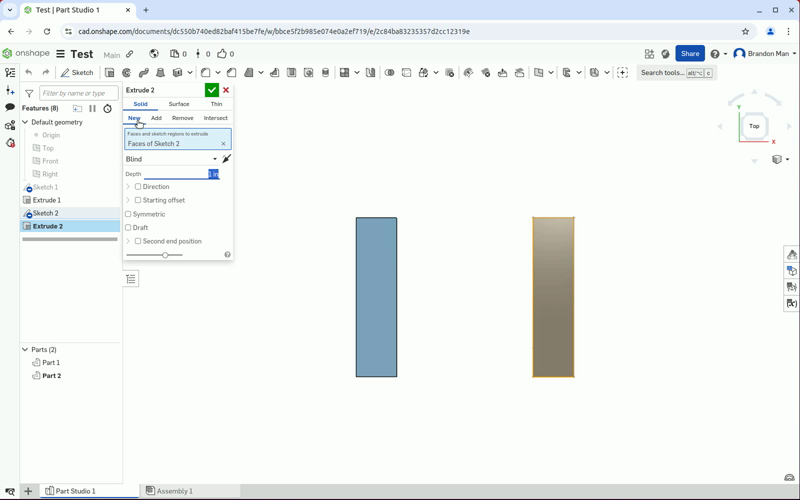
text(4.092)
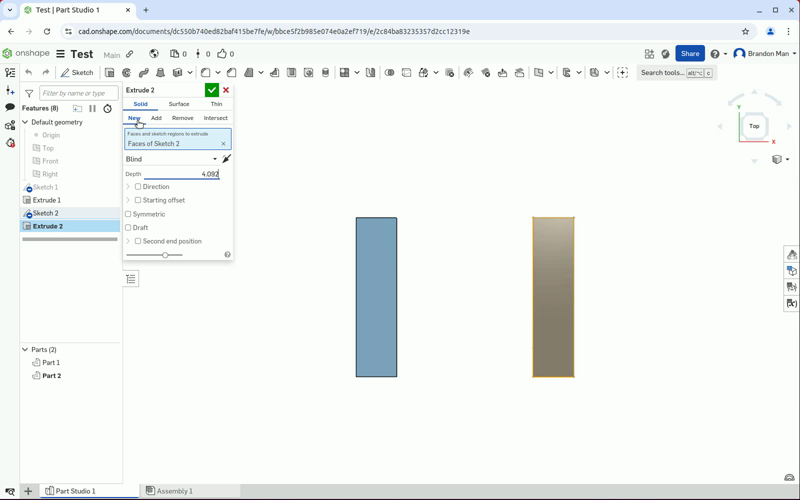
key(enter)
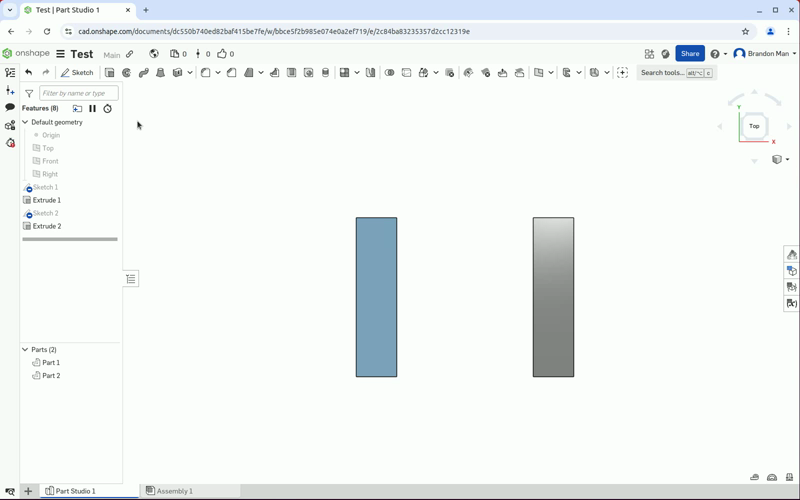
key(shift+h)
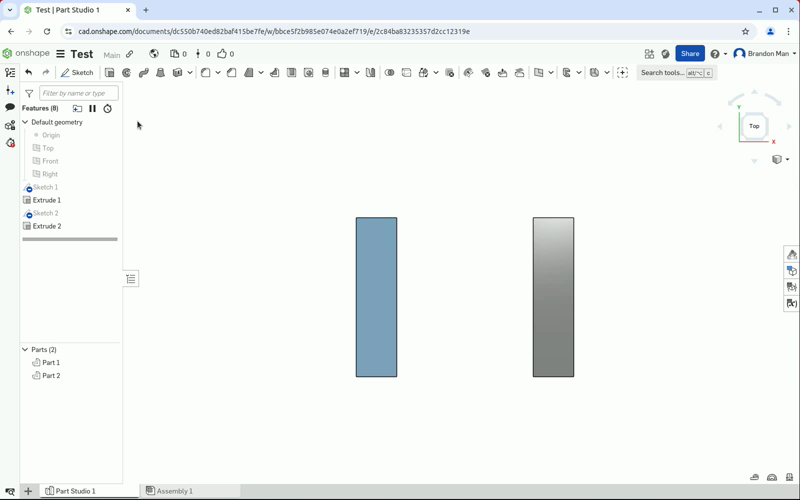
key(shift+h)
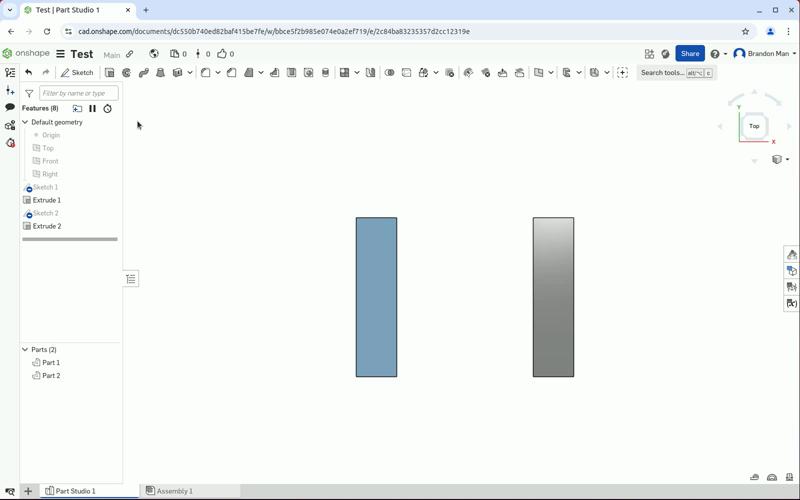
mouse_move(73, 189)
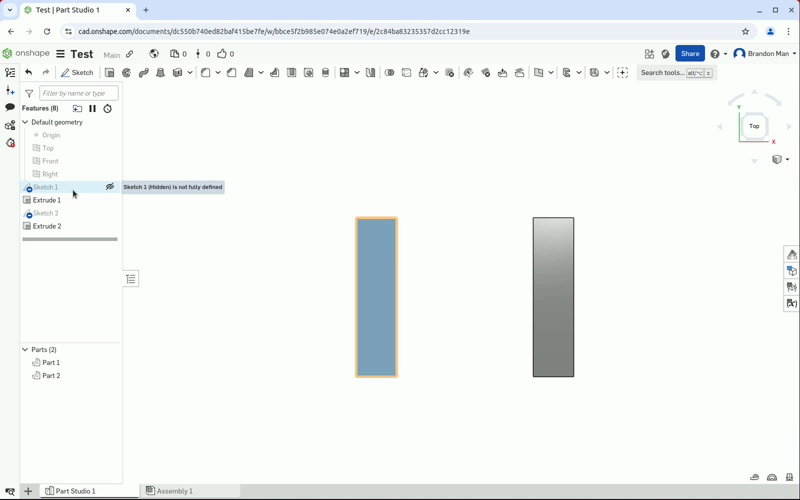
click(73, 189)
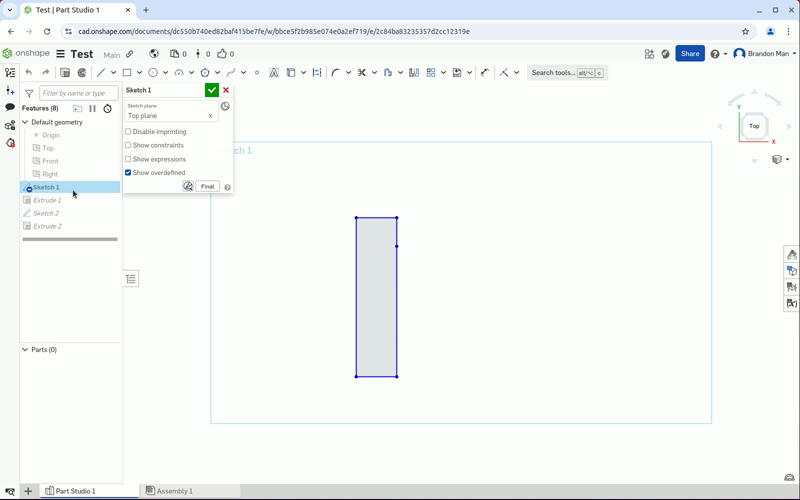
mouse_move(229, 92)
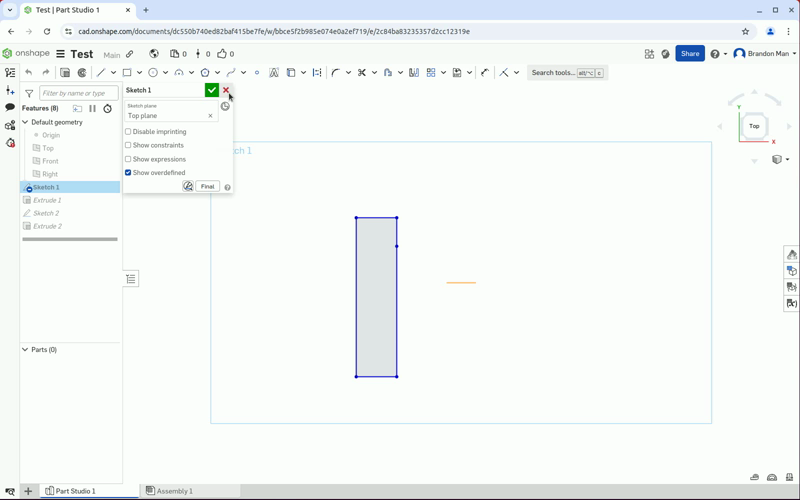
click(229, 92)
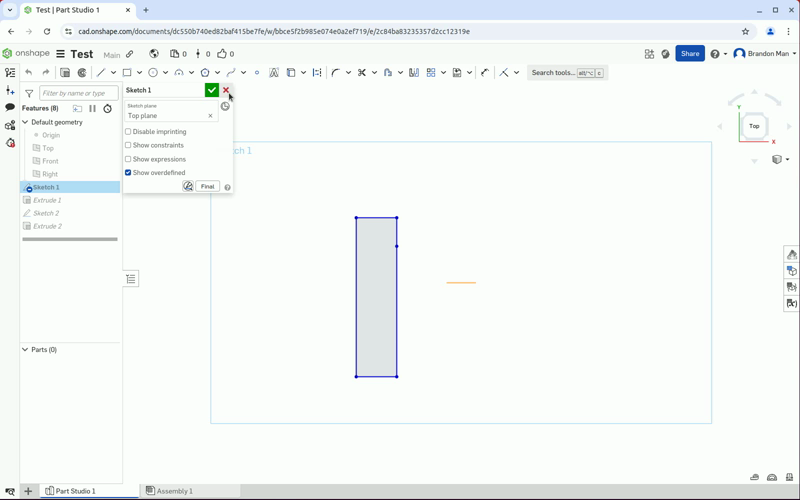
key(shift+s)
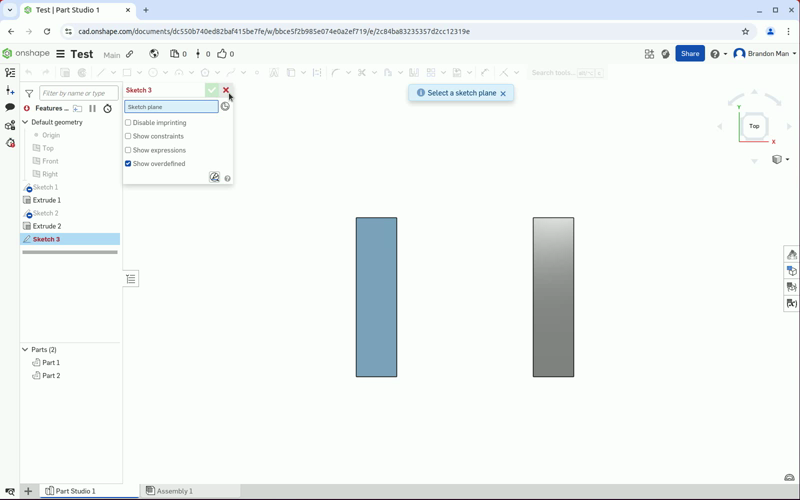
mouse_move(73, 150)
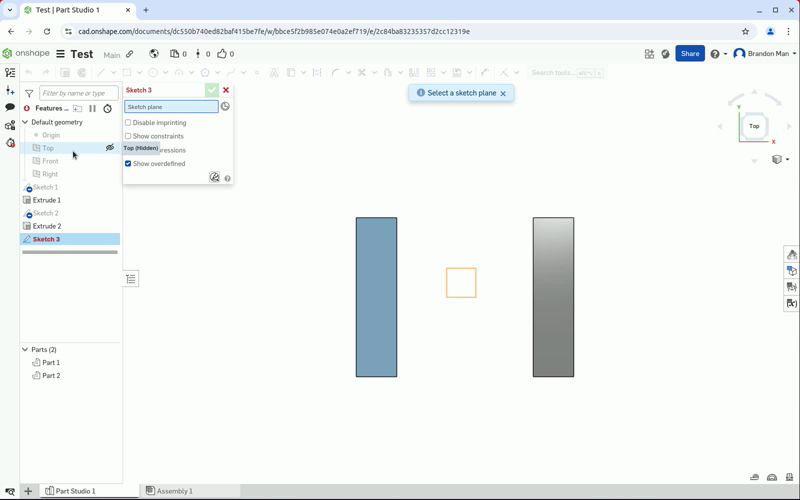
click(73, 150)
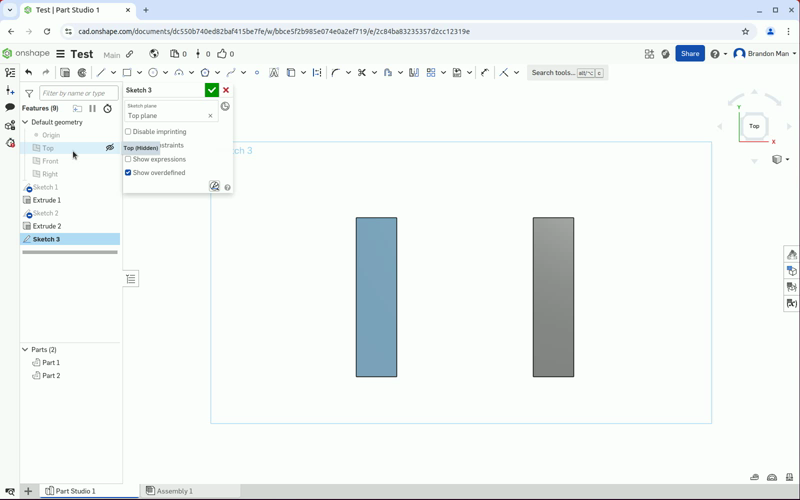
mouse_move(73, 352)
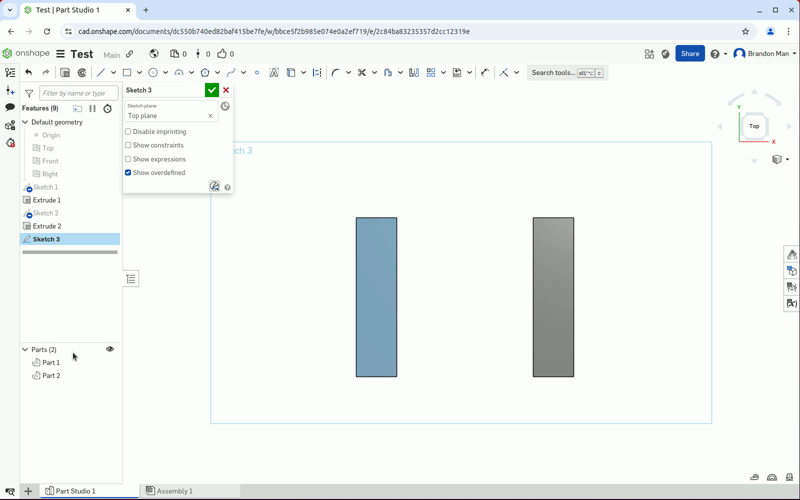
key(y)
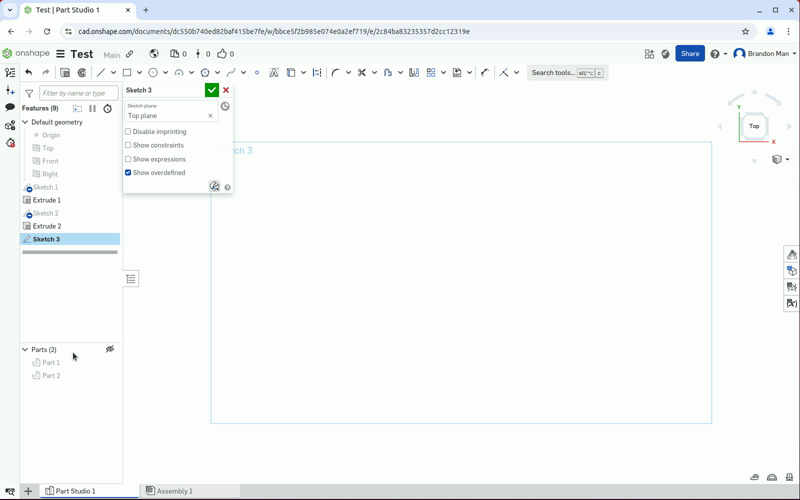
key(l)
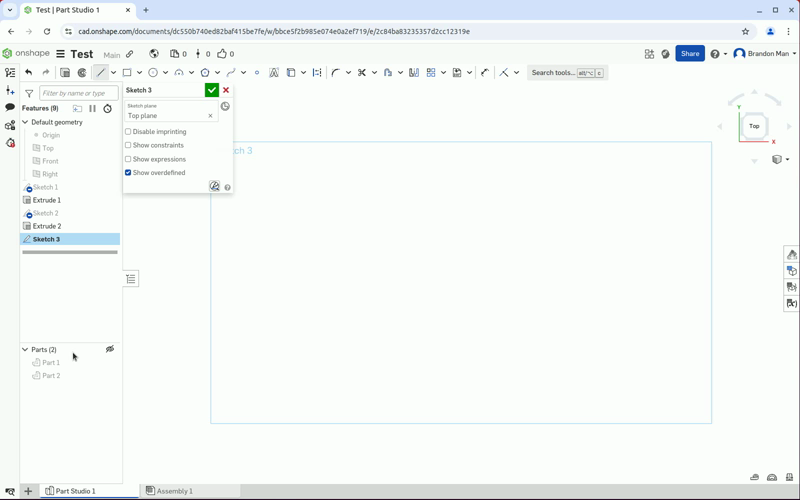
key_down(shift)
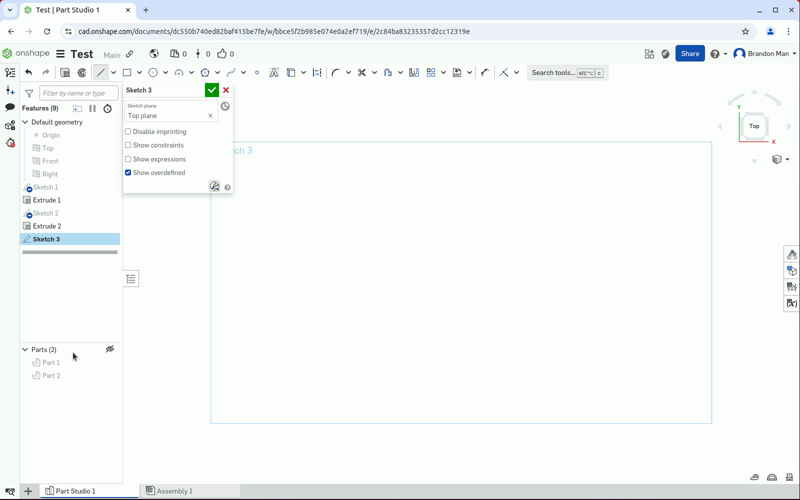
mouse_move(396, 245)
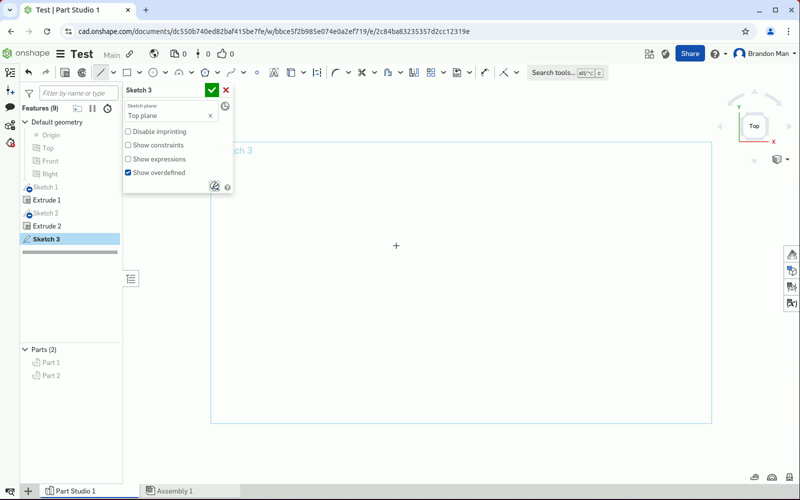
click(396, 245)
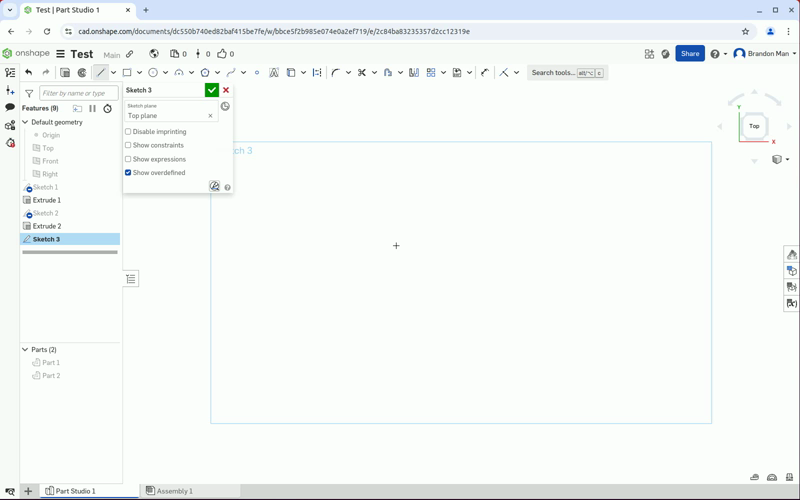
key_up(shift)
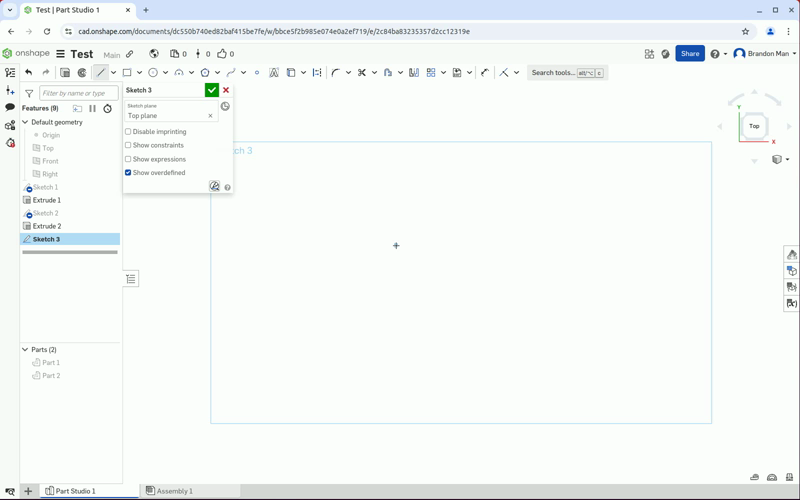
key_down(shift)
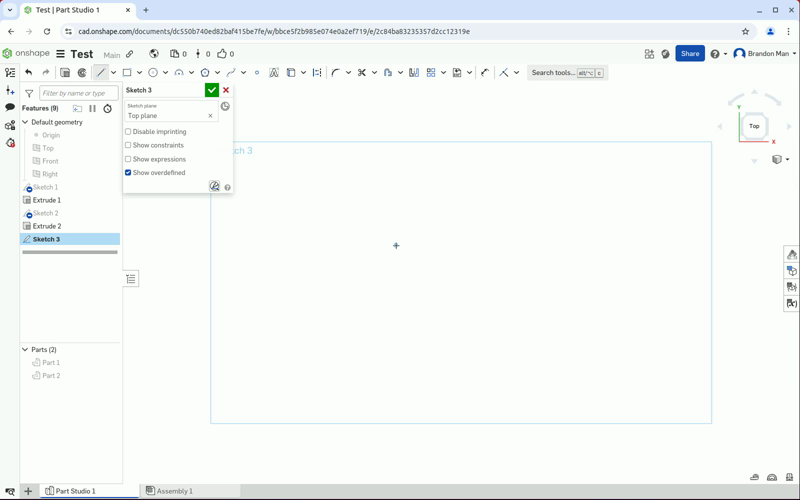
mouse_move(533, 376)
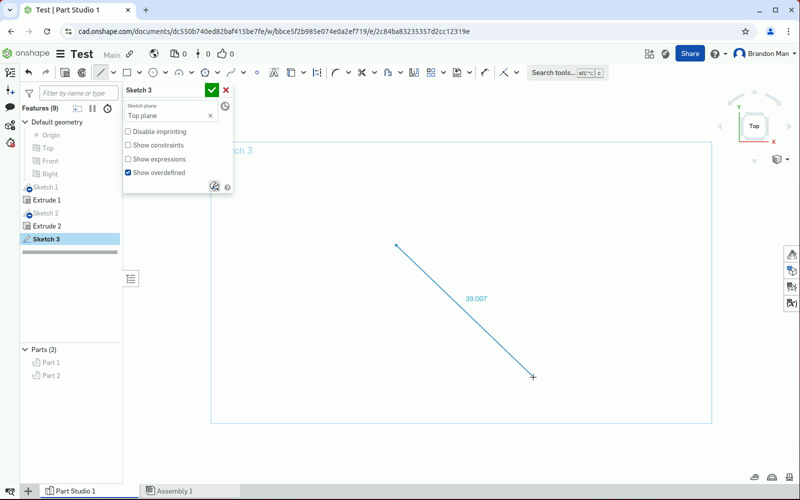
click(533, 376)
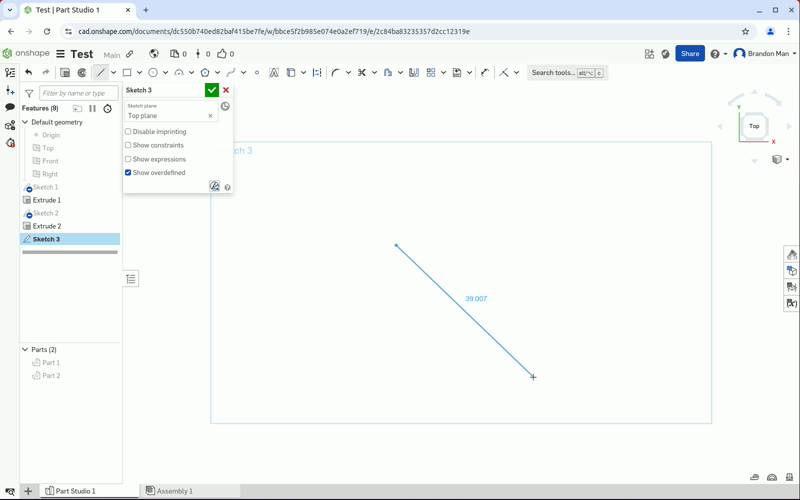
key_up(shift)
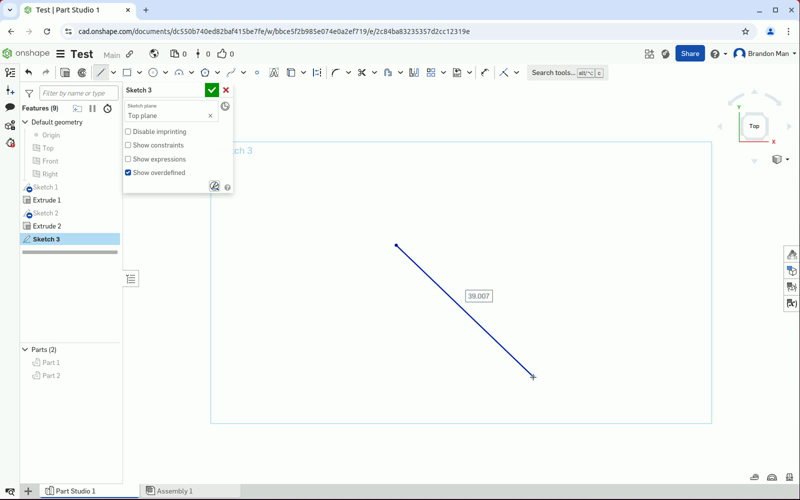
key_down(shift)
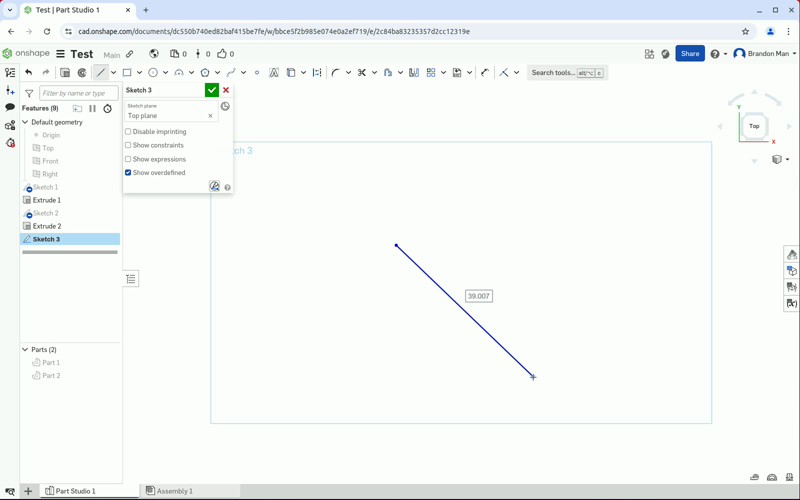
mouse_move(563, 376)
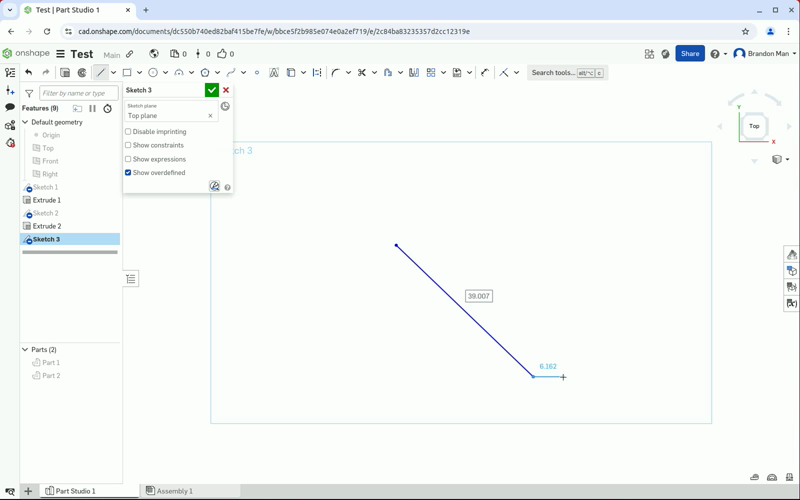
mouse_move(533, 349)
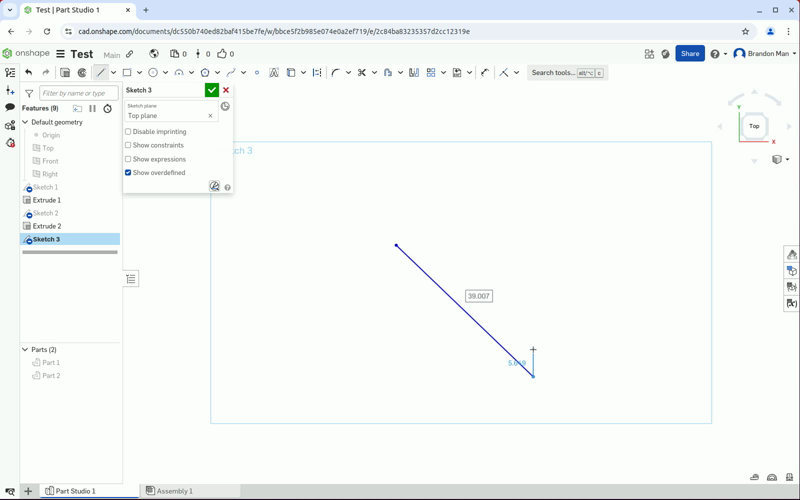
click(533, 349)
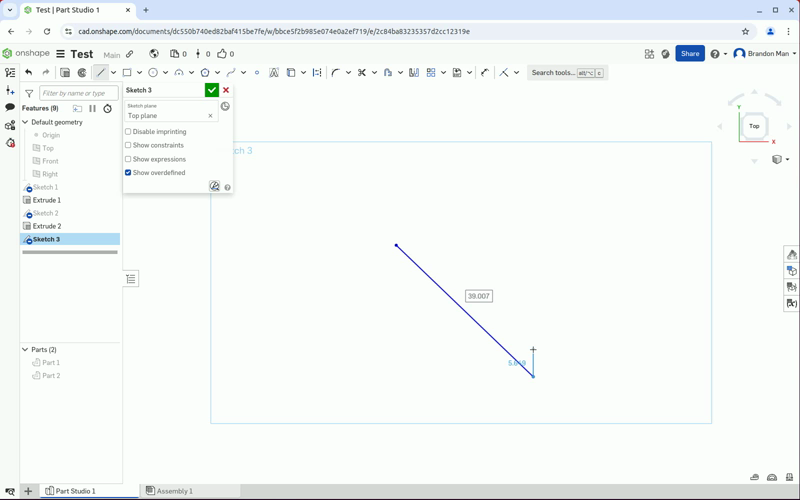
key_up(shift)
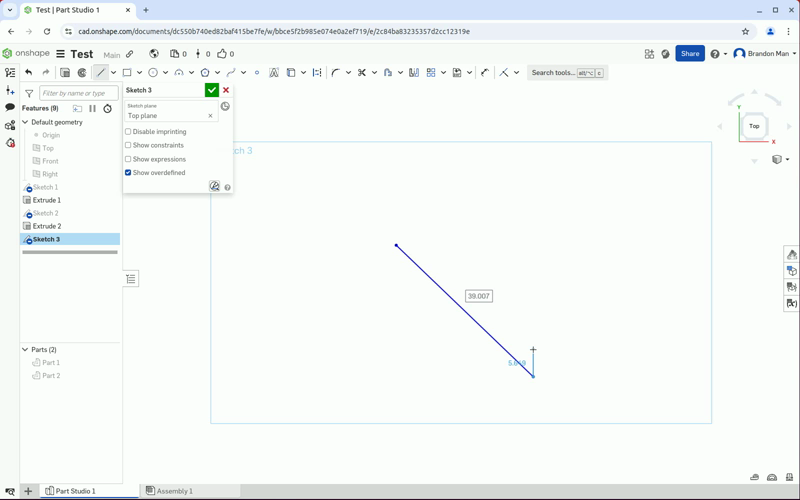
key_down(shift)
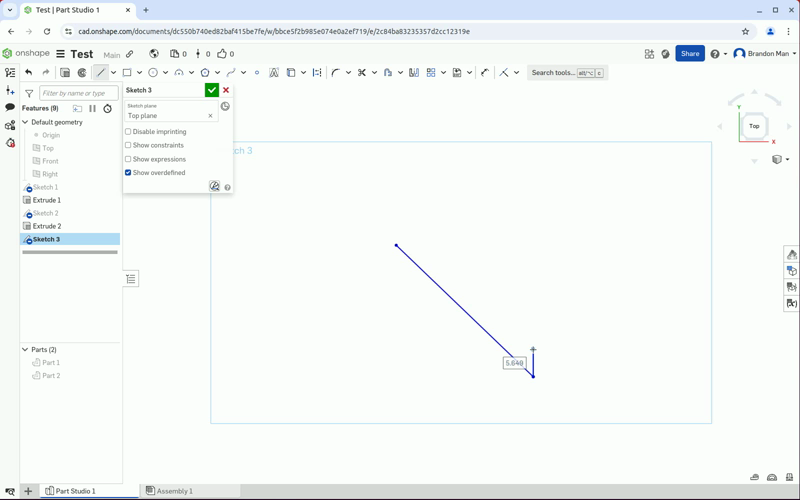
mouse_move(396, 218)
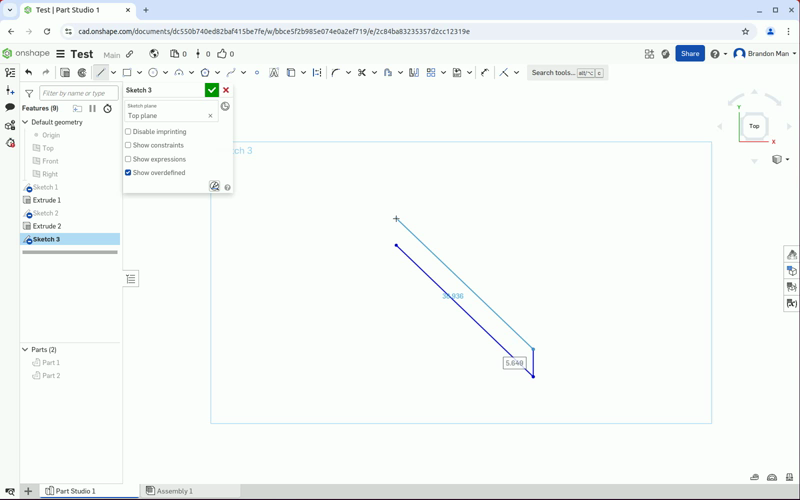
click(396, 218)
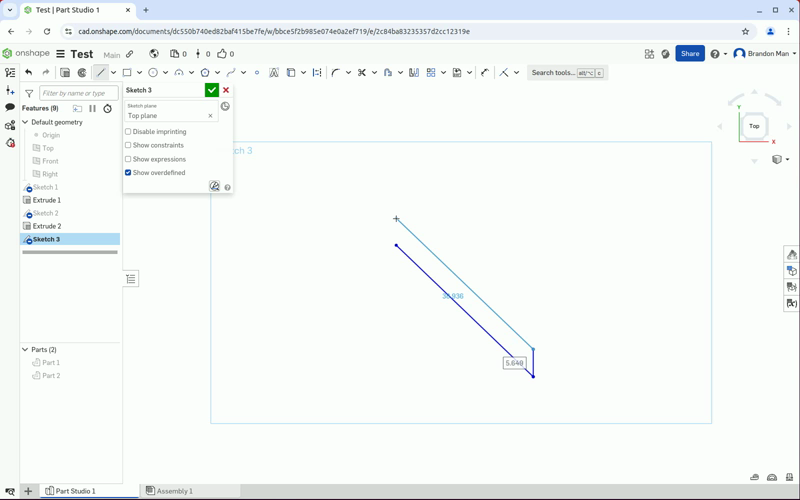
key_up(shift)
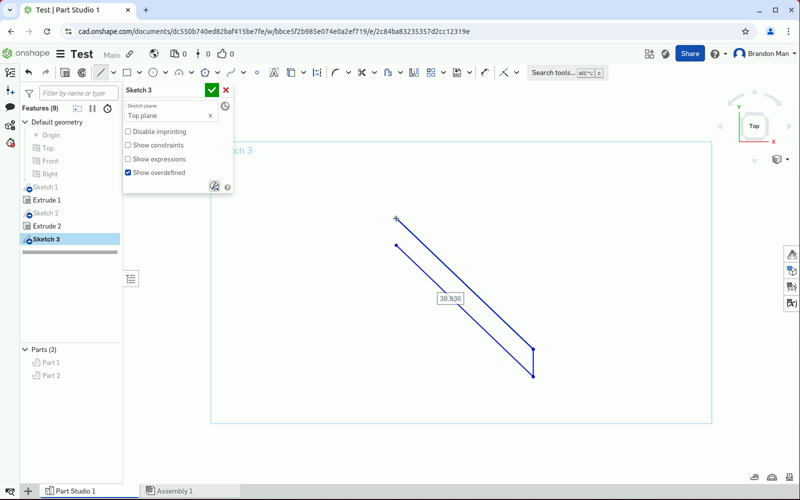
mouse_move(426, 218)
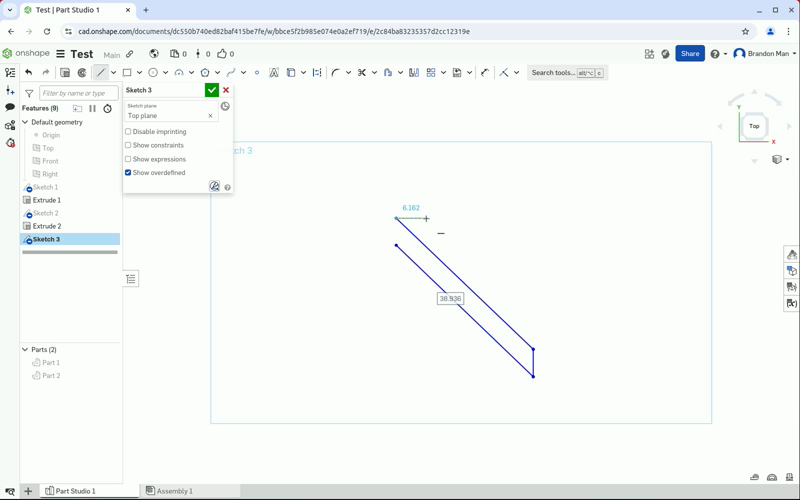
key_down(shift)
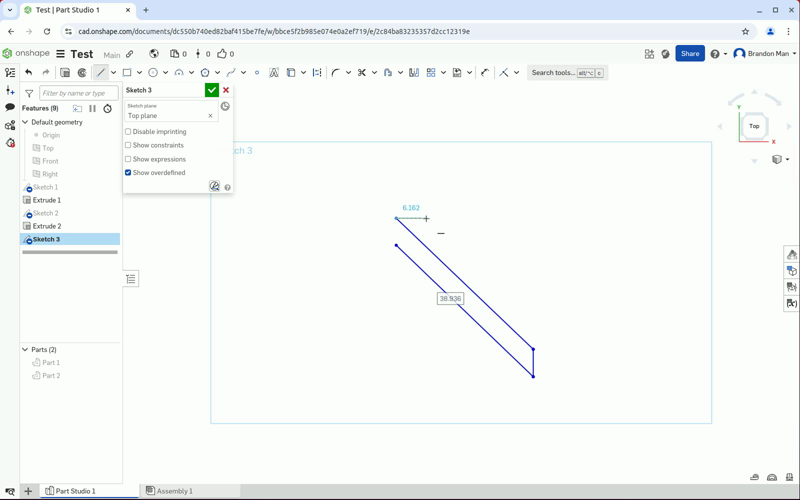
mouse_move(396, 245)
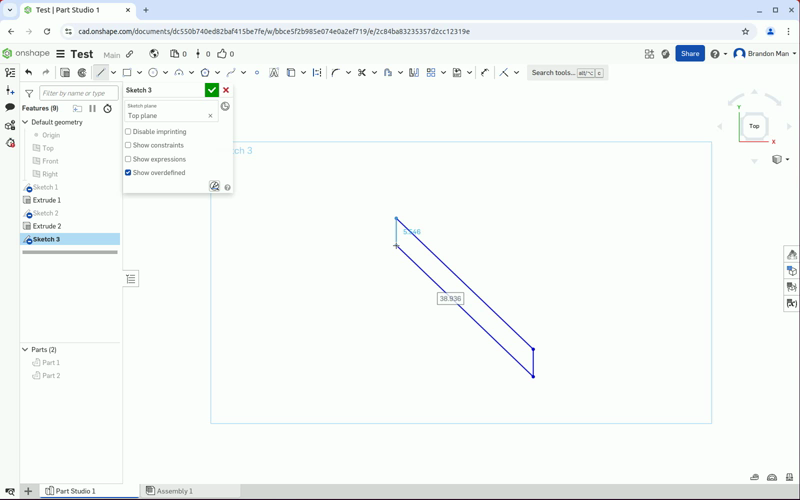
key_up(shift)
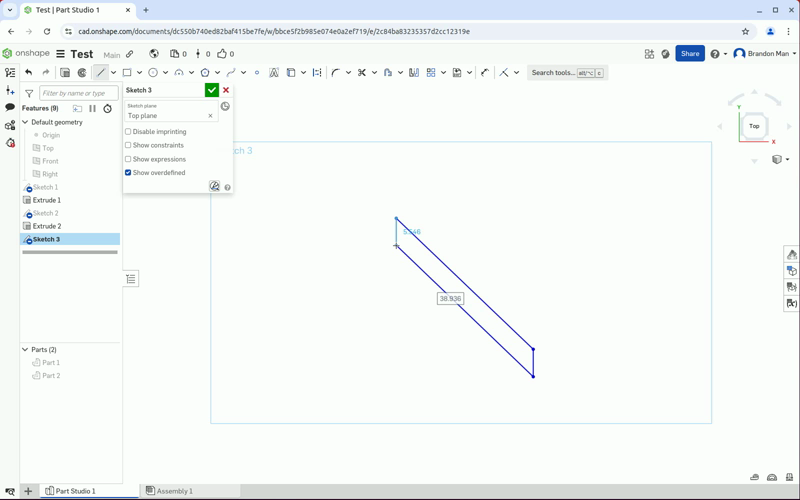
click(396, 245)
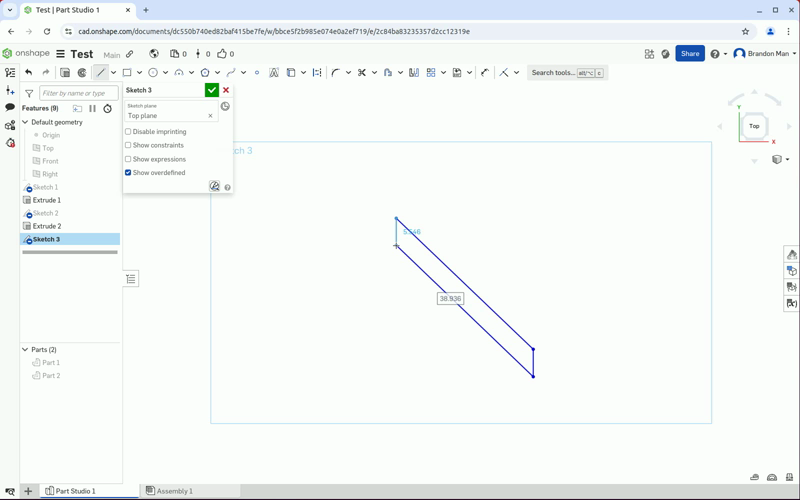
key(esc)
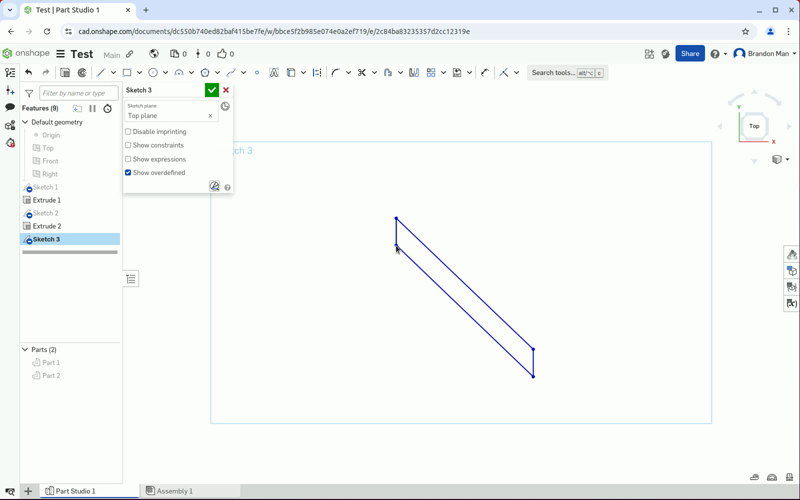
mouse_move(524, 352)
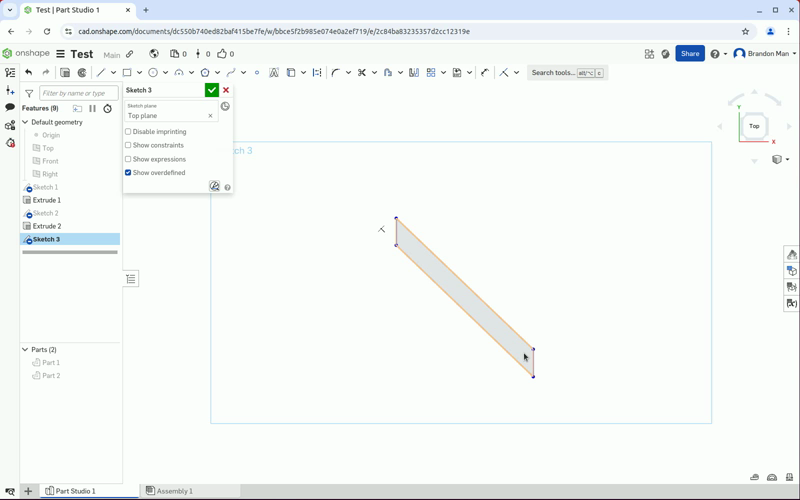
click(524, 352)
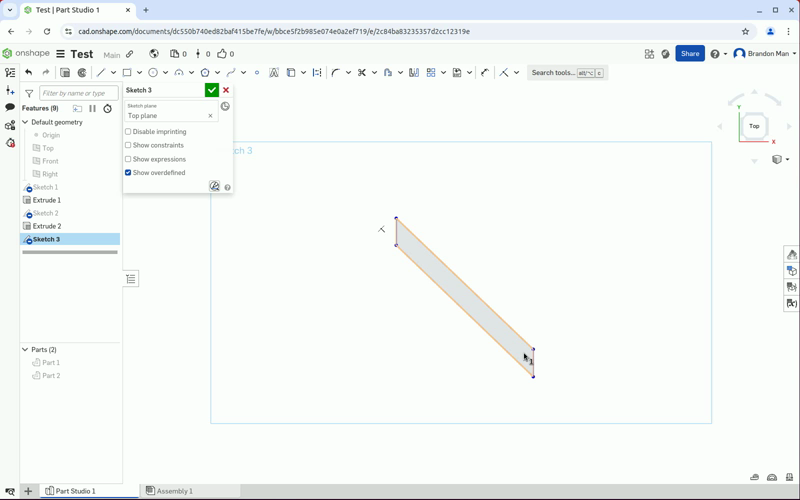
mouse_move(73, 352)
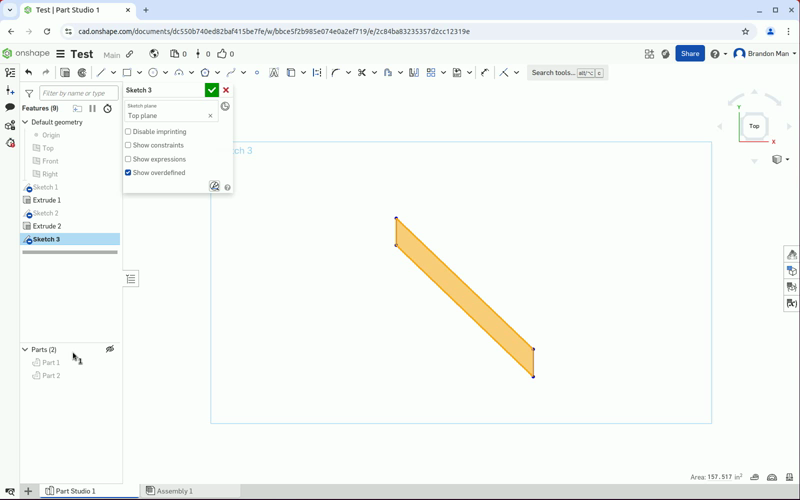
key(shift+y)
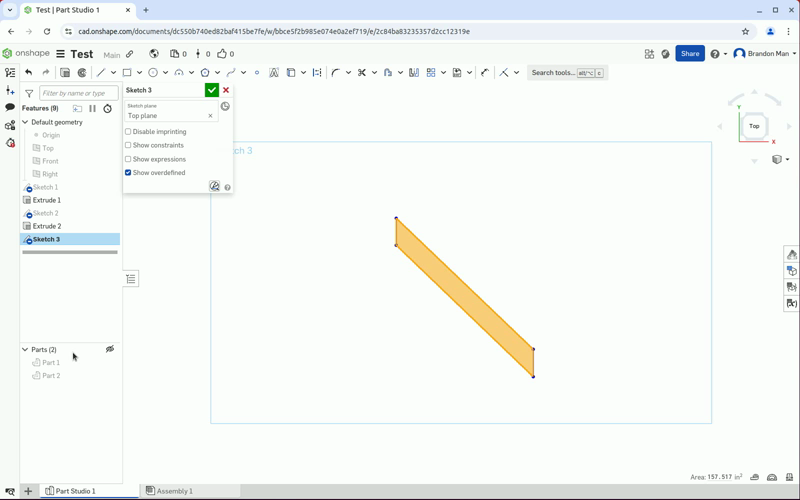
key(shift+e)
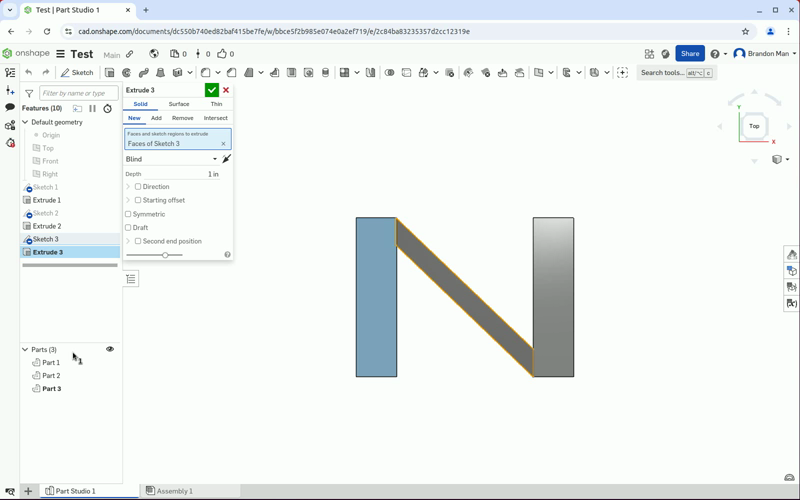
mouse_move(143, 106)
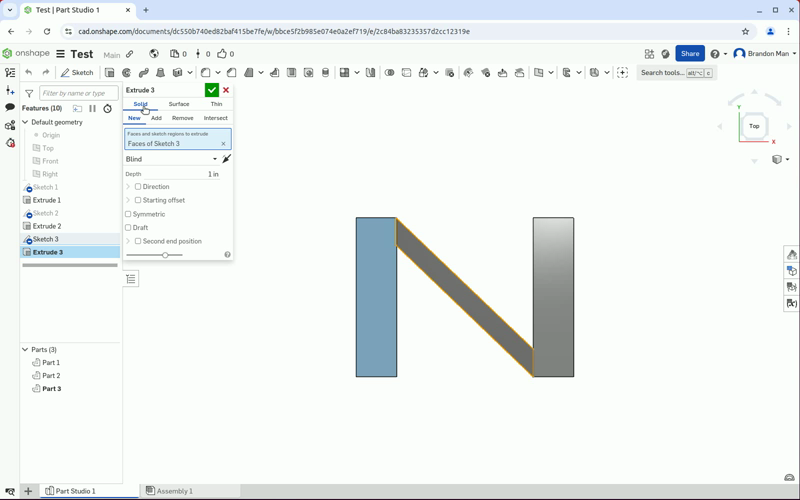
click(143, 106)
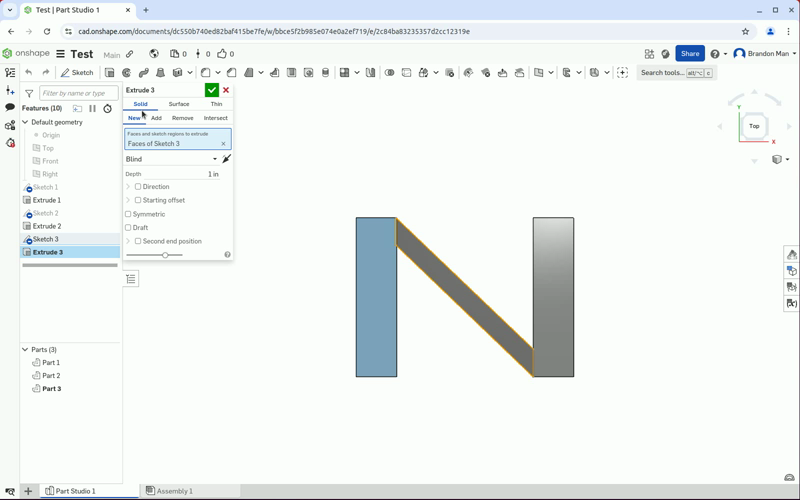
mouse_move(137, 120)
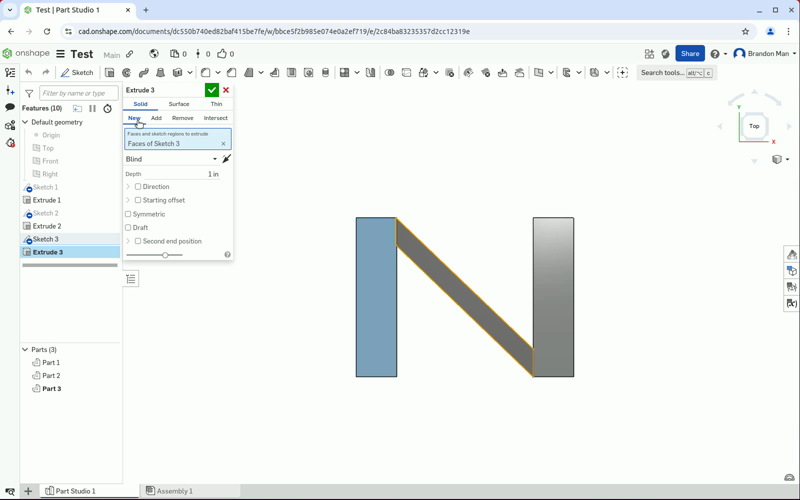
click(137, 120)
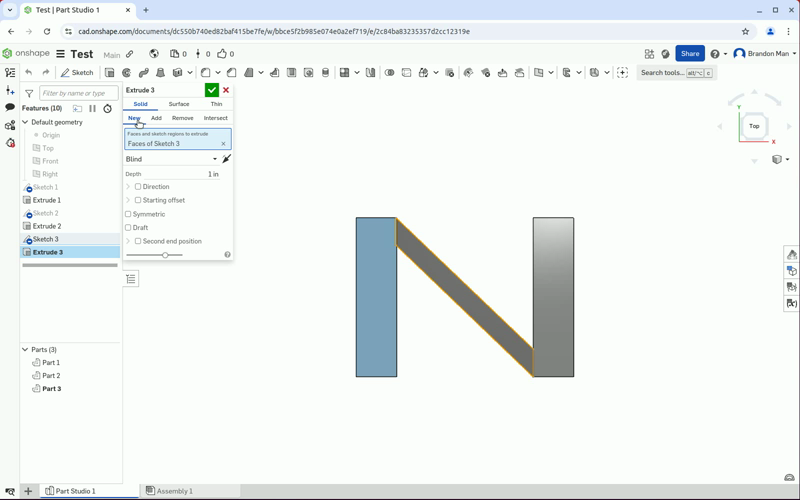
key(tab, 4)
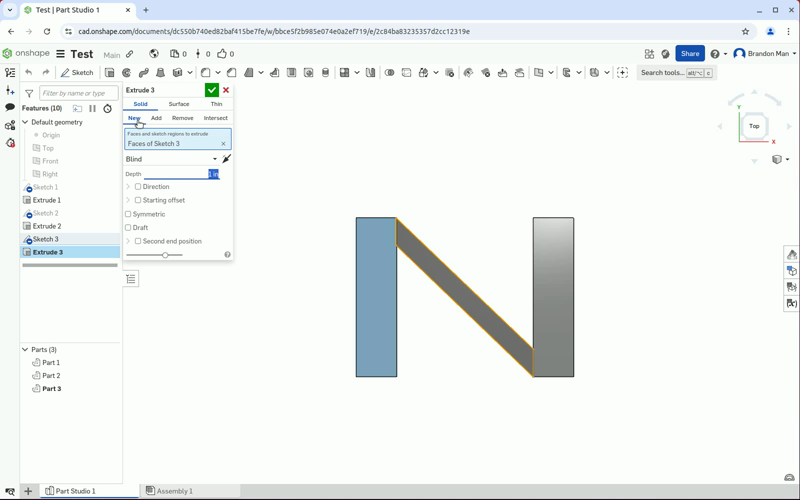
text(4.092)
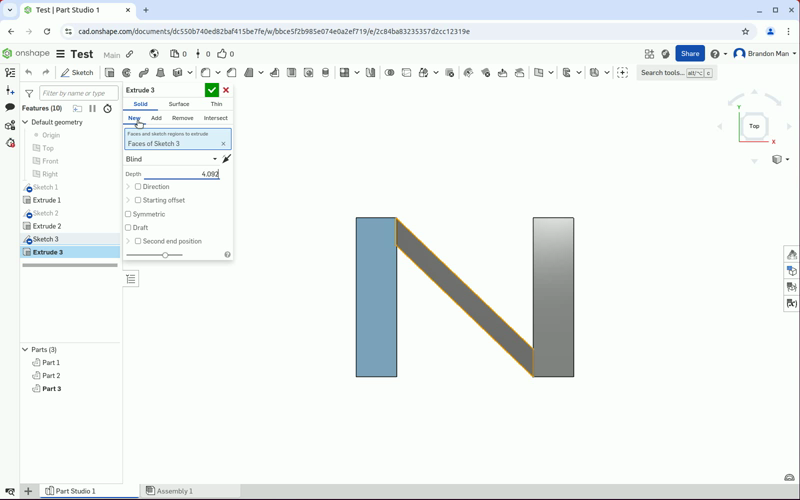
key(enter)
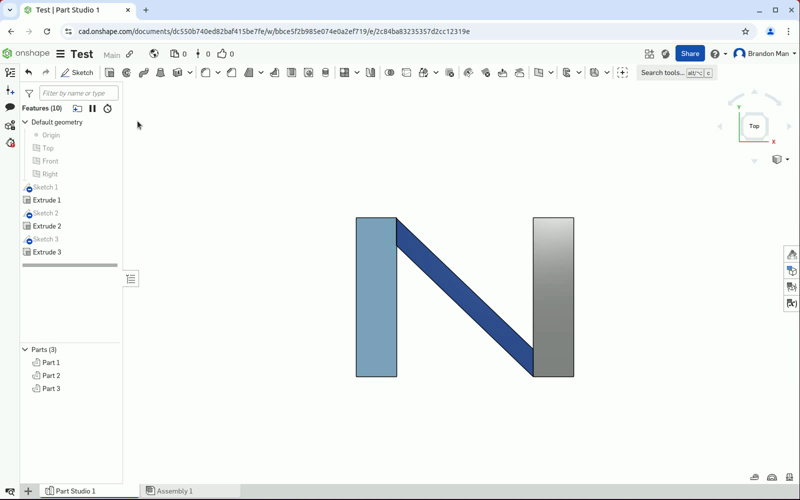
key(shift+h)
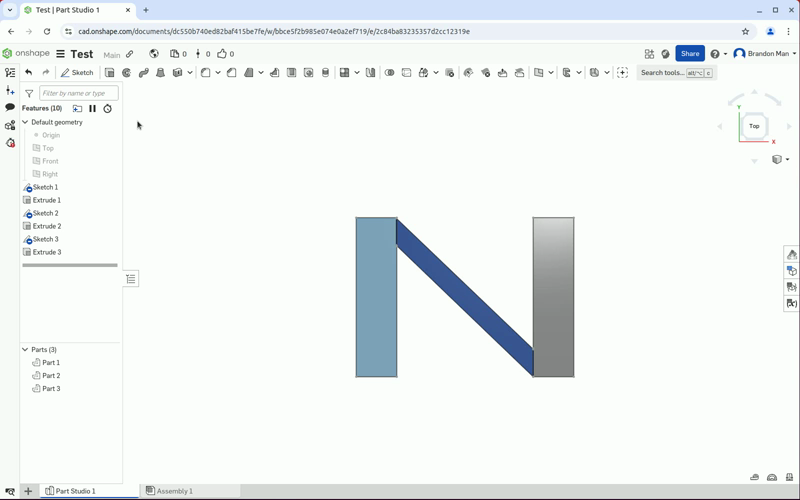
key(shift+h)
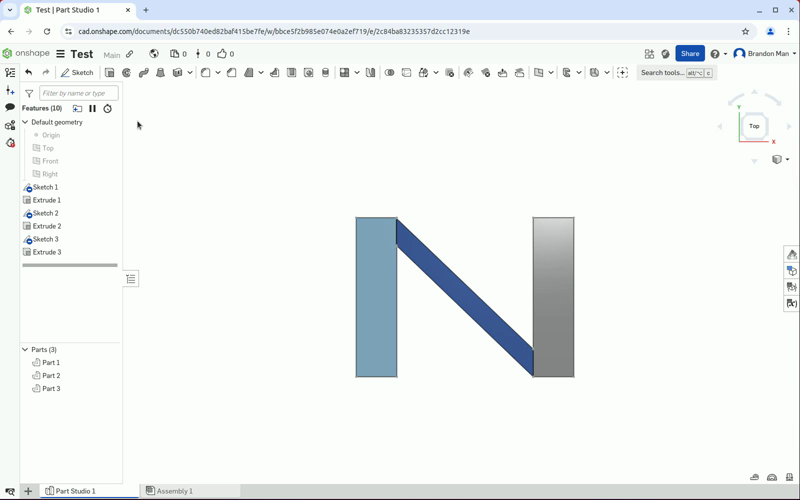
key(shift+7)
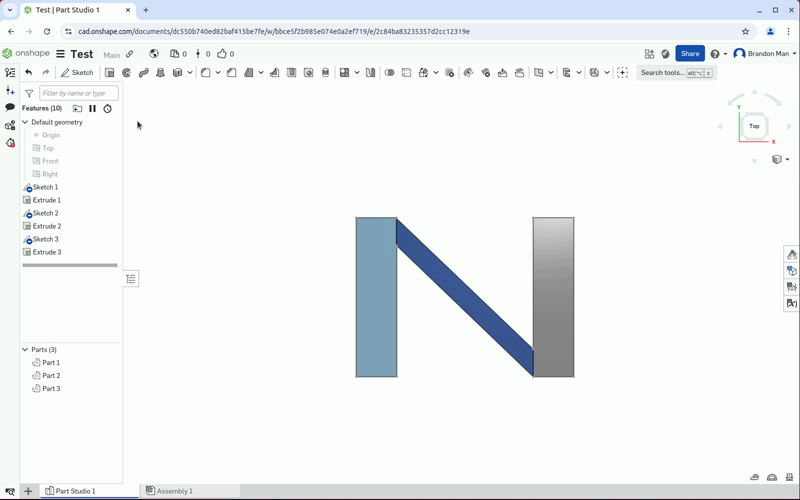
key(up, 3)
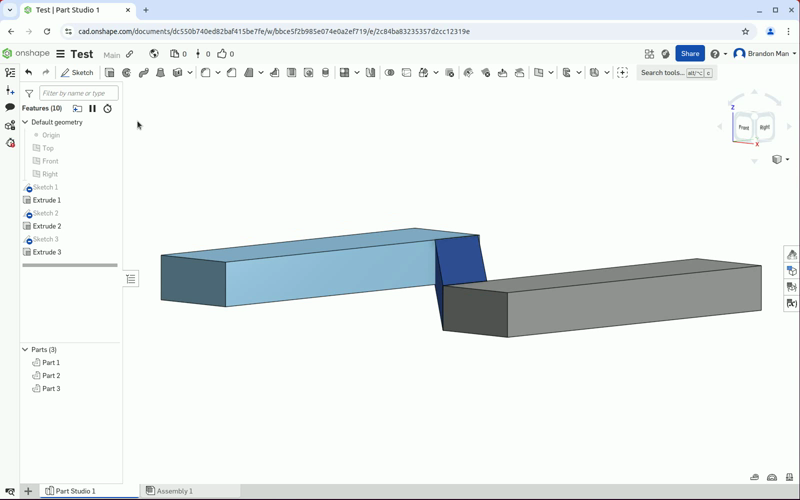
key(left, 3)
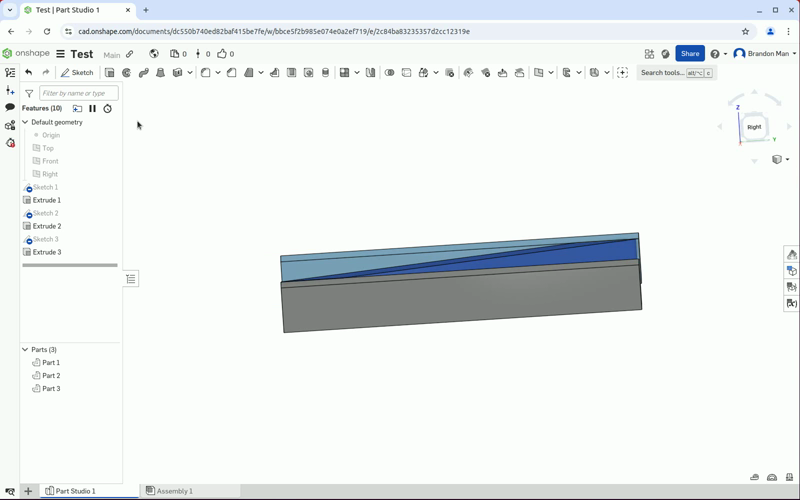
key(right, 3)
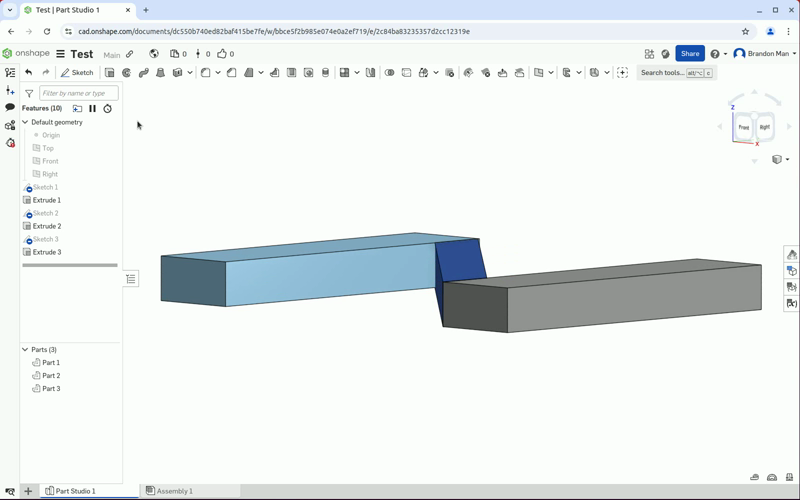
key(down, 3)
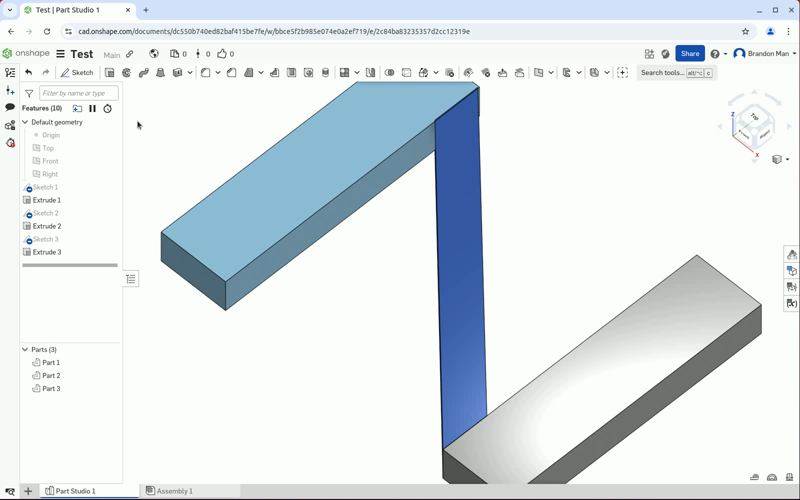
mouse_move(73, 189)
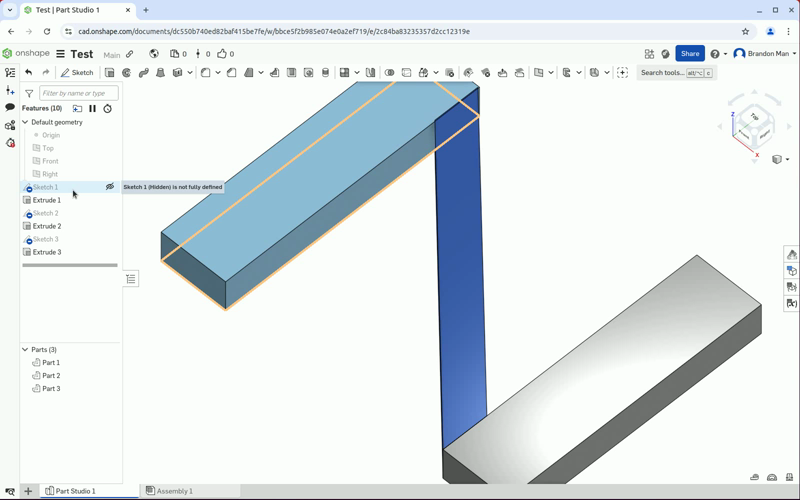
click(73, 189)